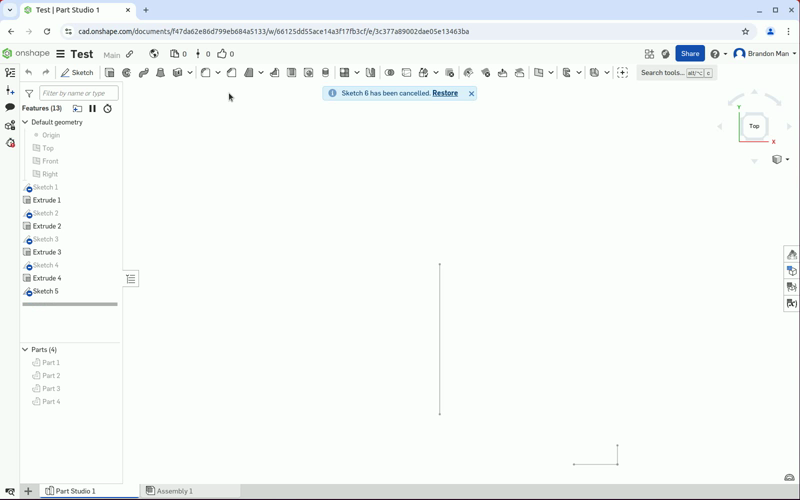
key(shift+h)
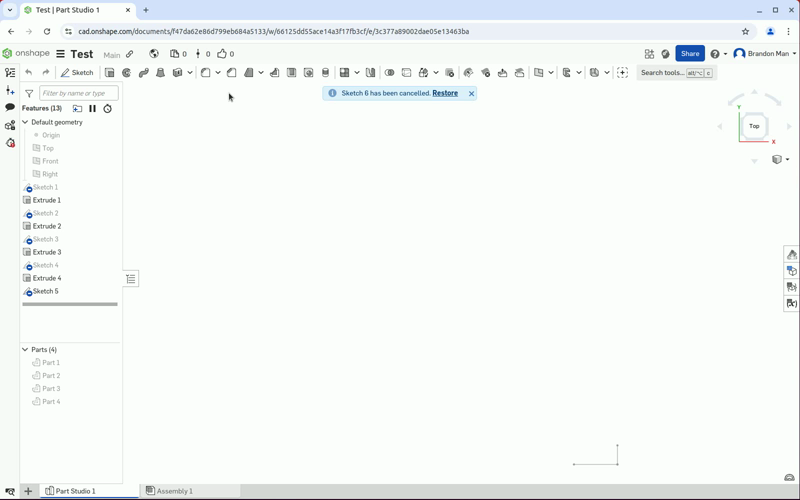
key(shift+s)
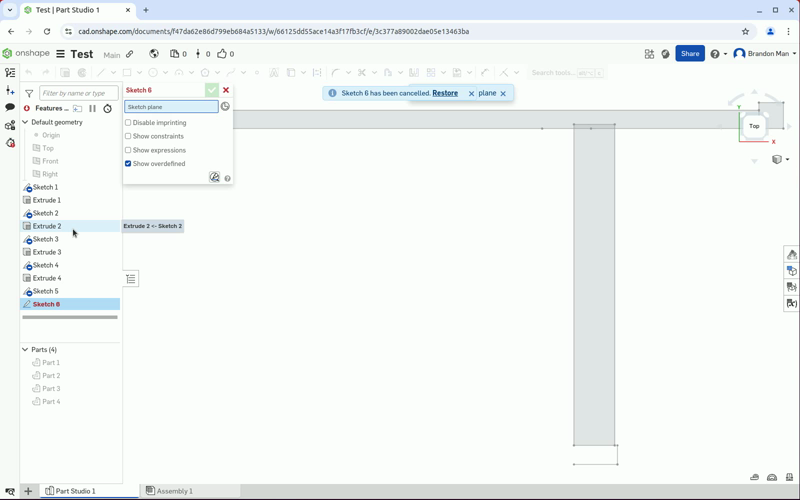
scroll(3)
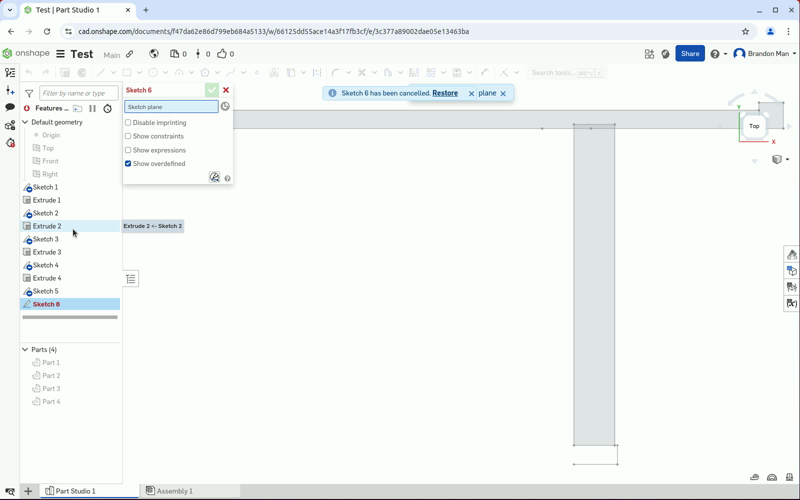
mouse_move(73, 150)
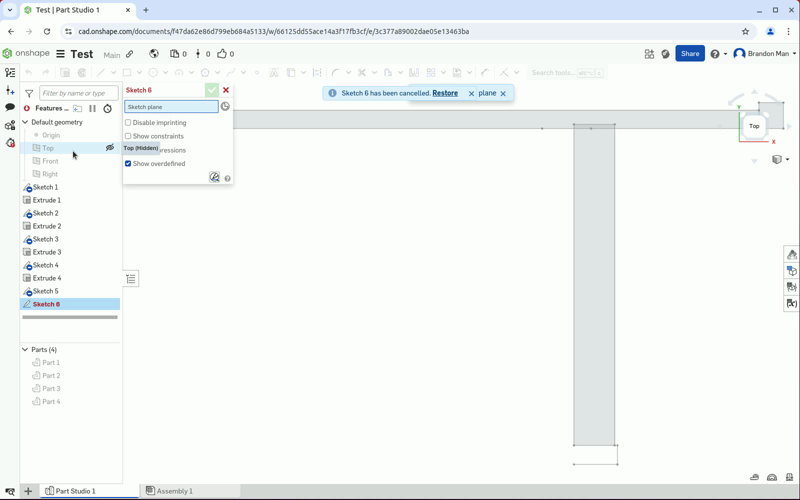
click(73, 150)
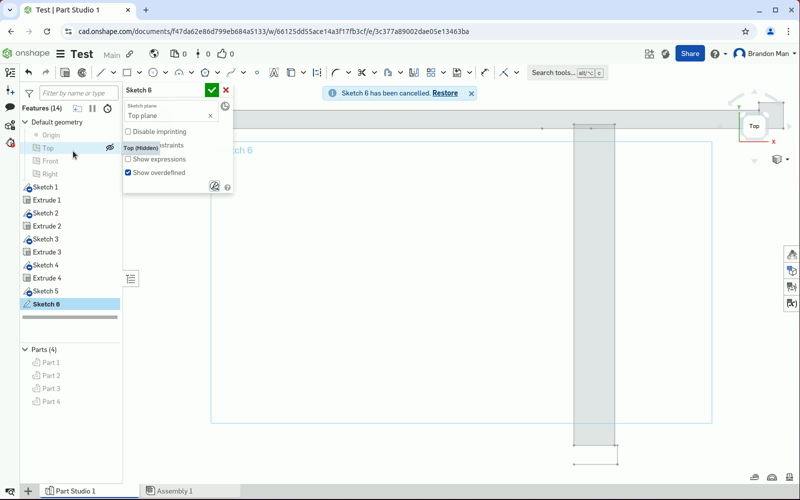
mouse_move(73, 352)
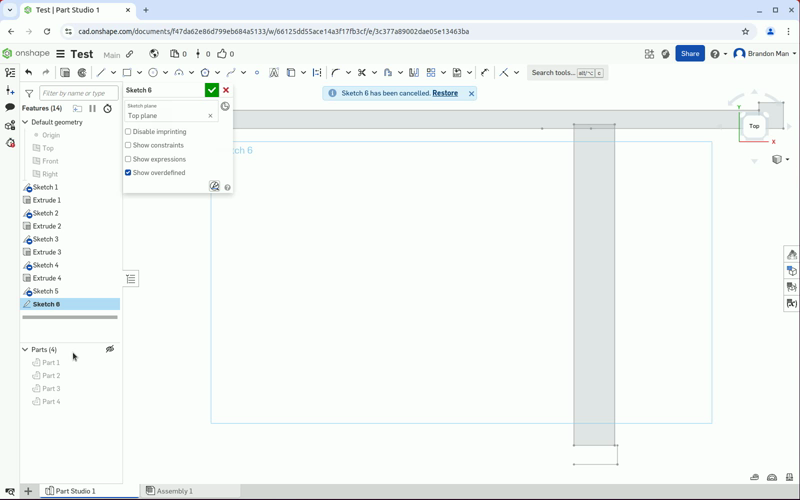
key(y)
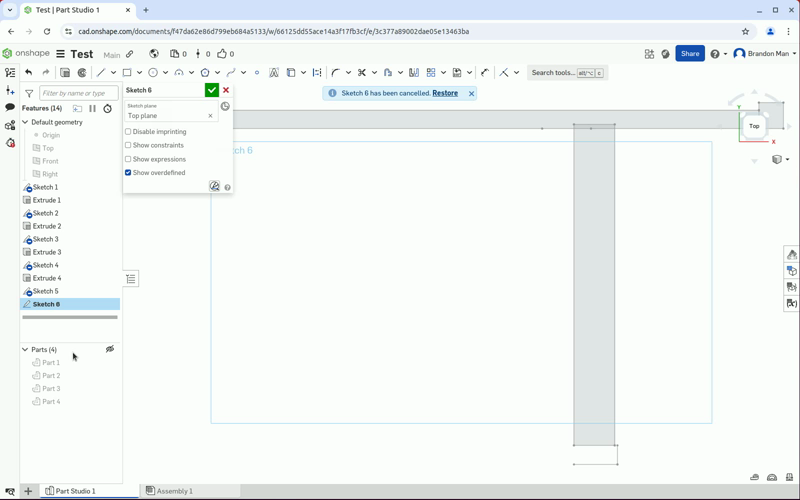
key(l)
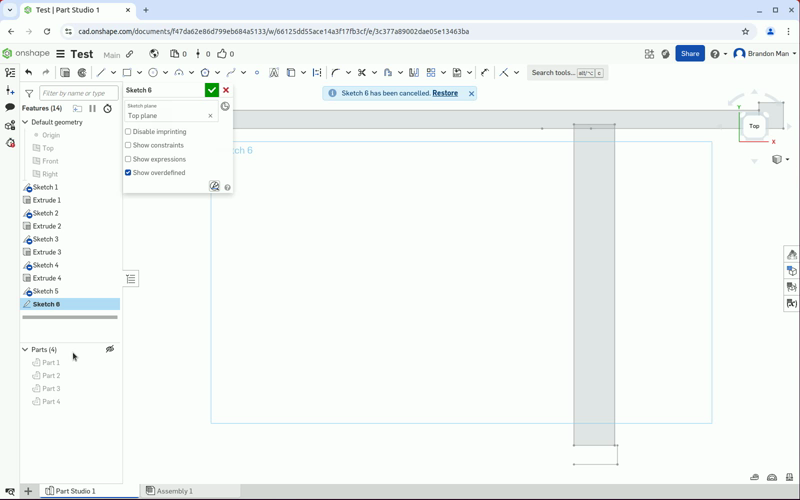
key_down(shift)
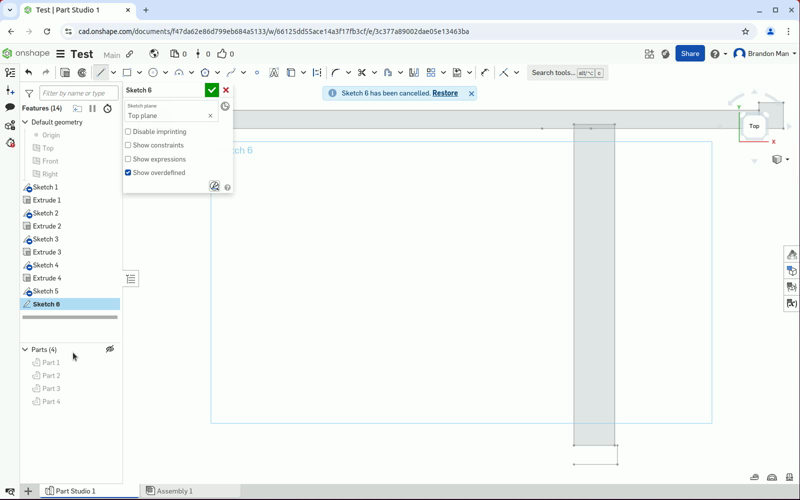
mouse_move(349, 282)
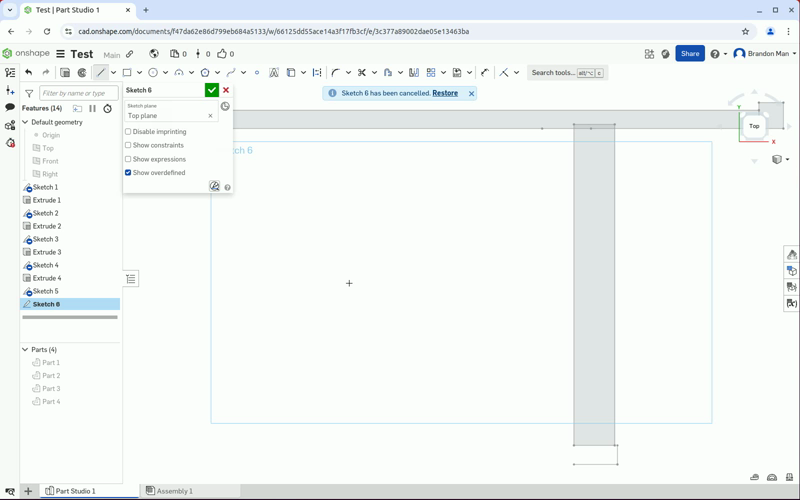
click(349, 282)
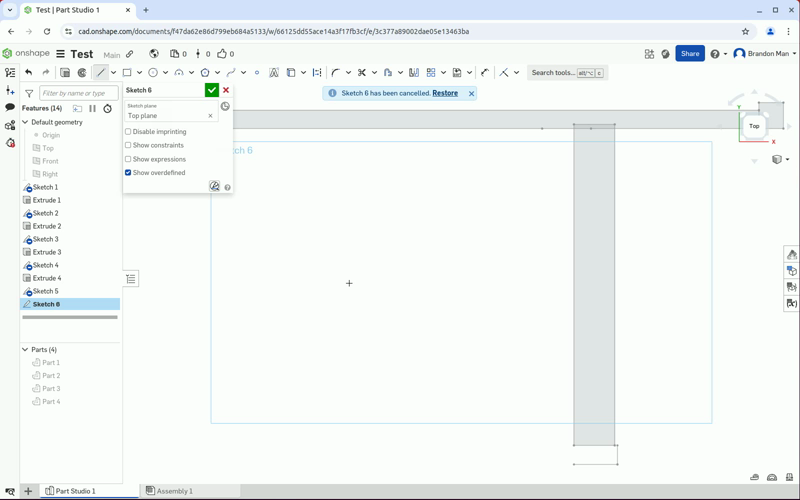
key_up(shift)
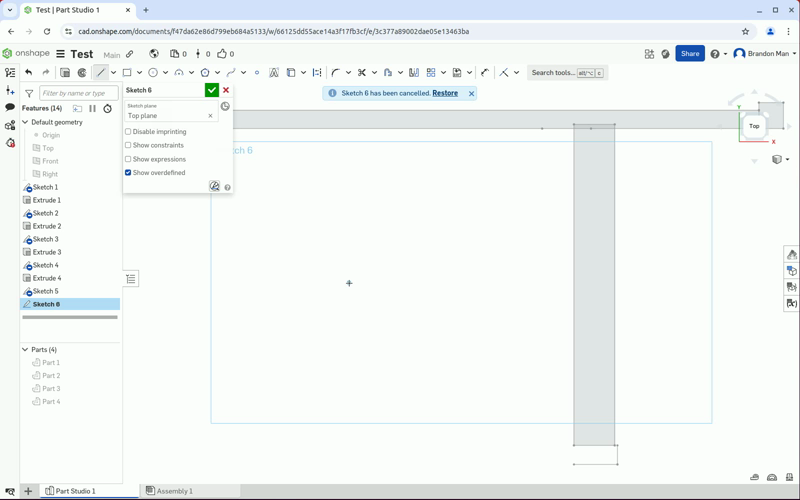
key_down(shift)
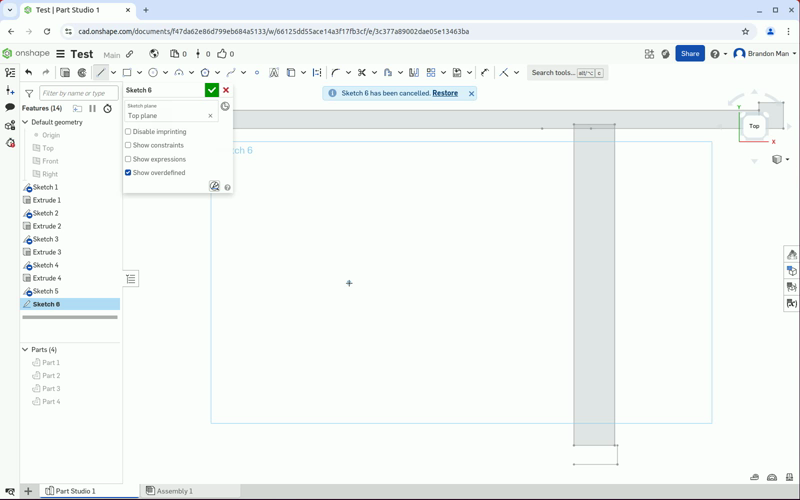
mouse_move(405, 378)
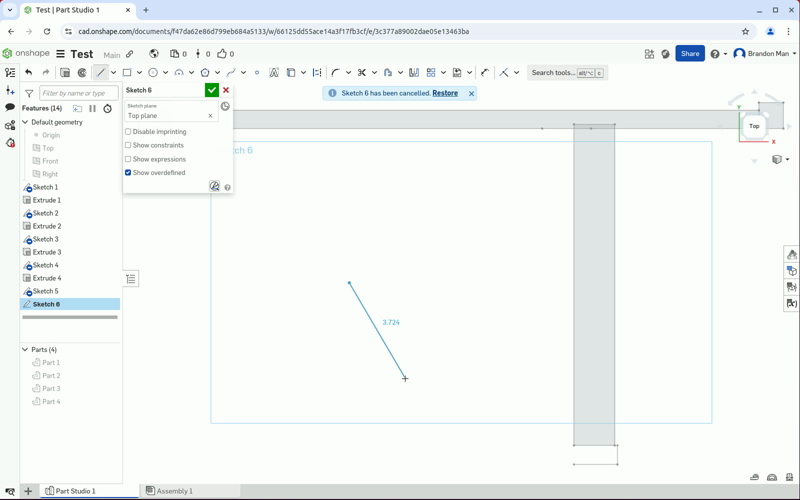
click(405, 378)
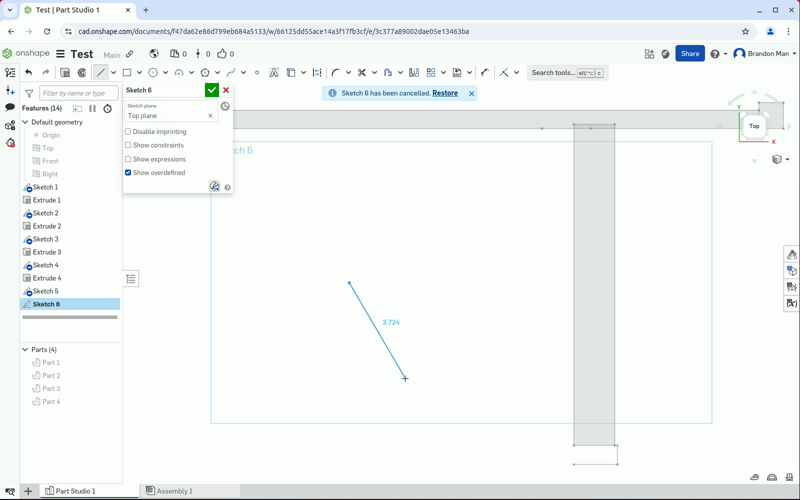
key_up(shift)
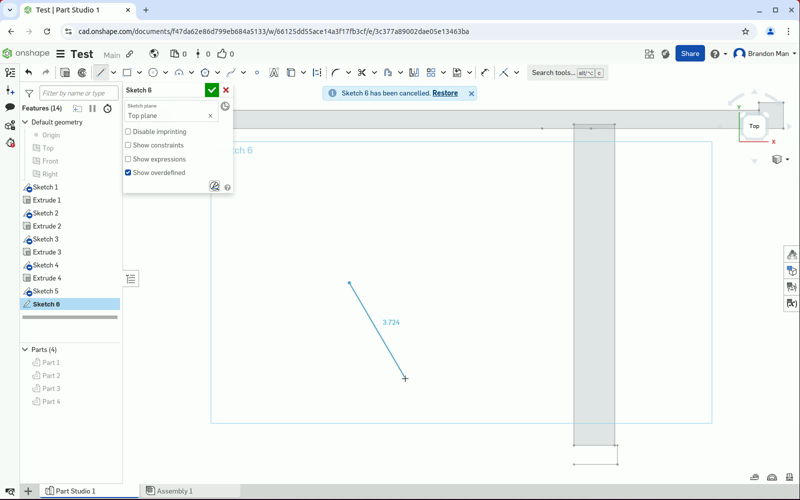
key_down(shift)
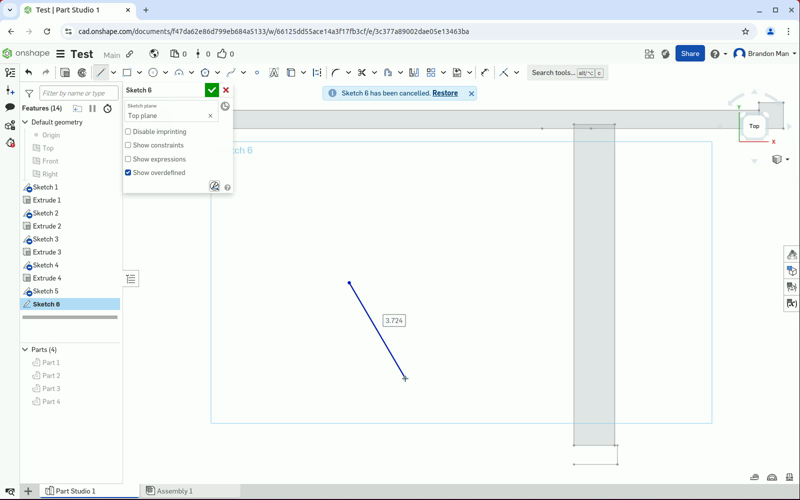
mouse_move(514, 378)
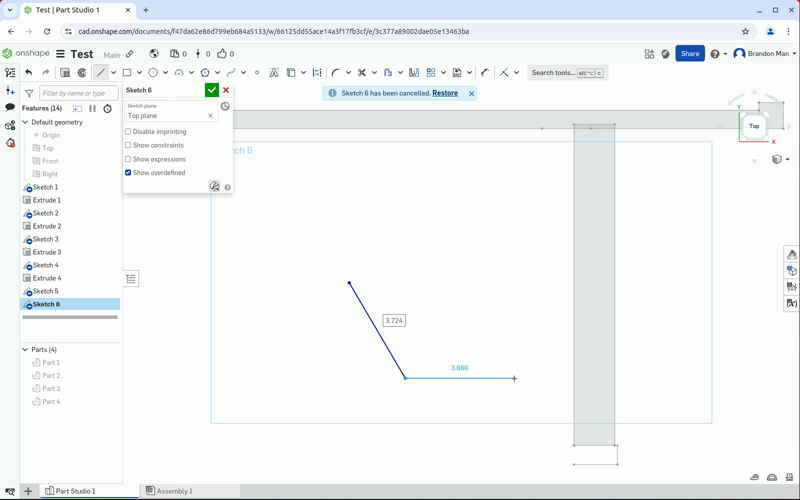
click(514, 378)
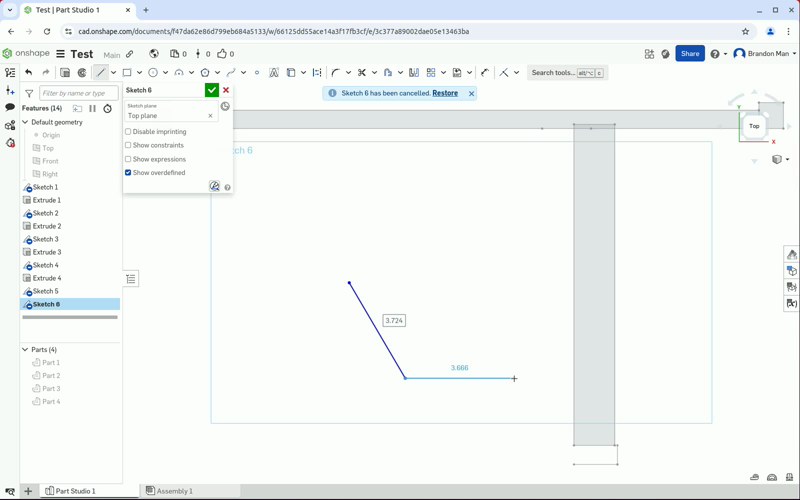
key_up(shift)
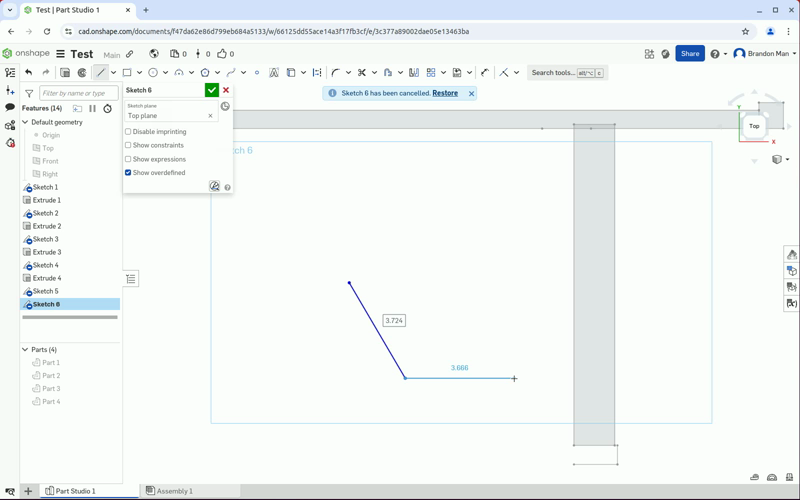
key_down(shift)
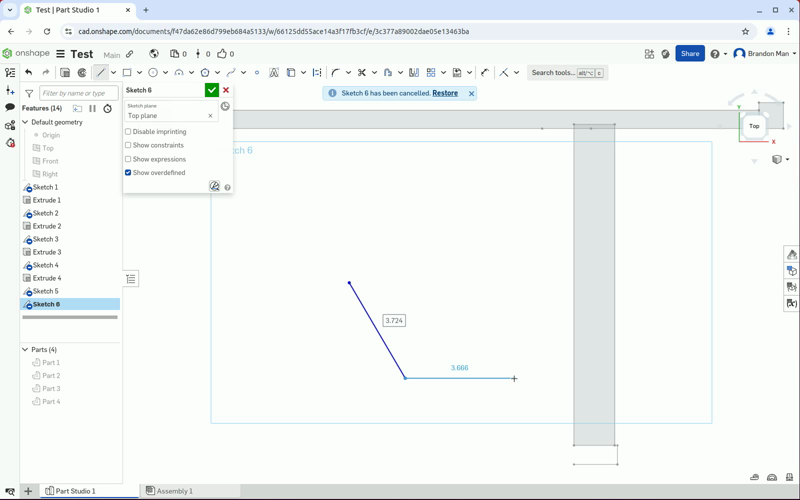
mouse_move(569, 282)
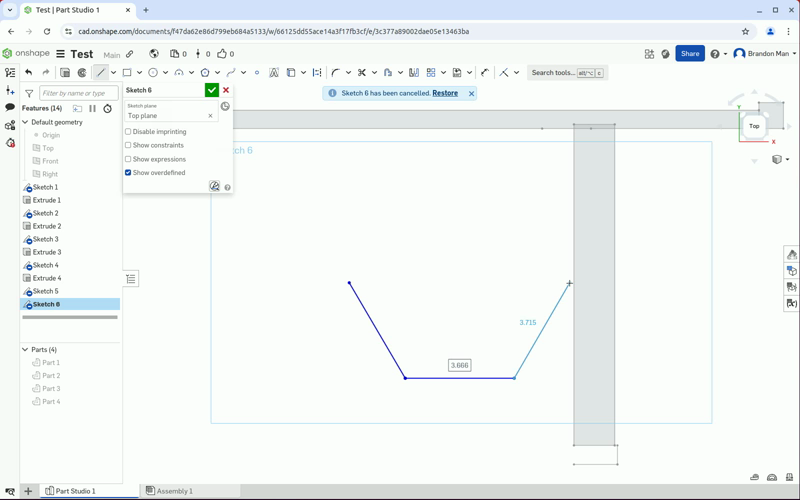
click(569, 282)
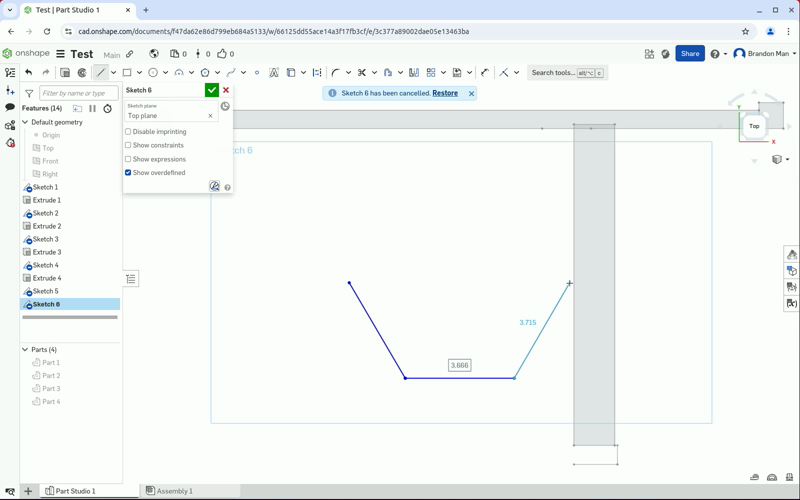
key_up(shift)
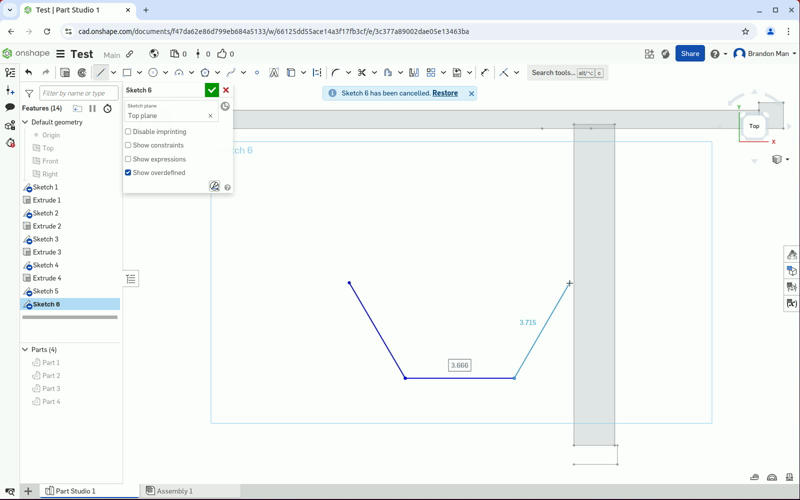
key_down(shift)
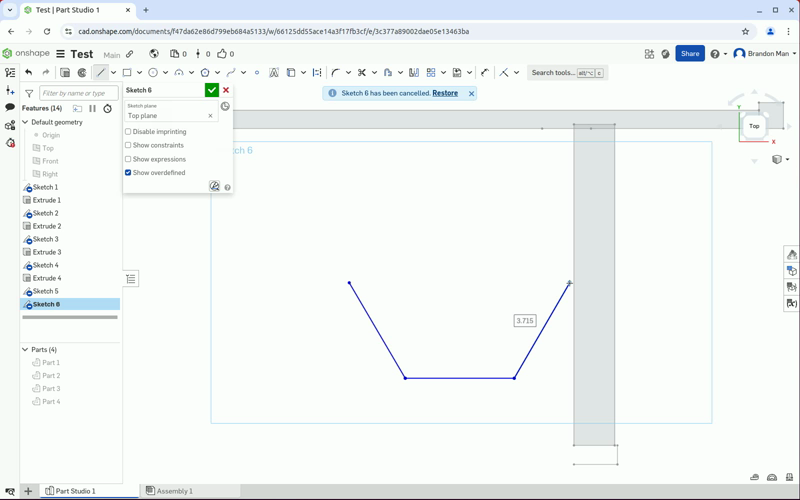
mouse_move(514, 187)
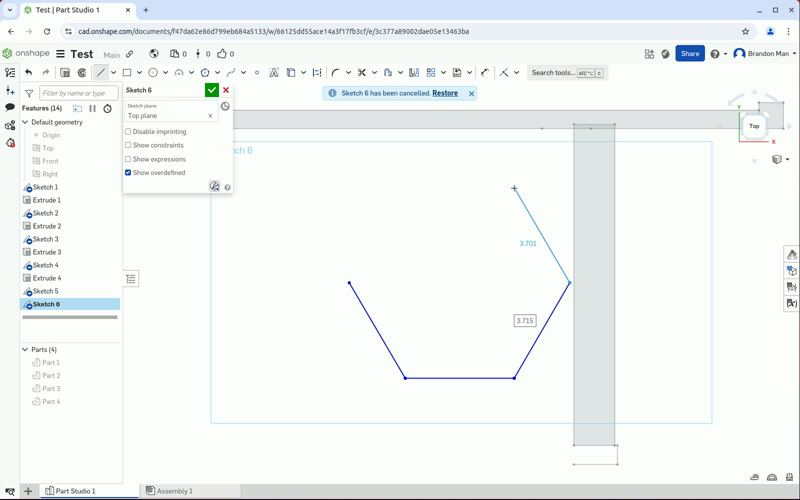
click(514, 187)
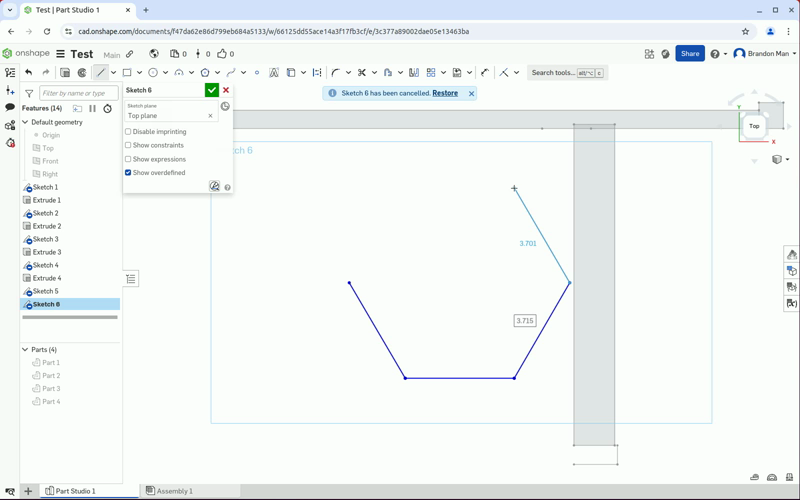
key_up(shift)
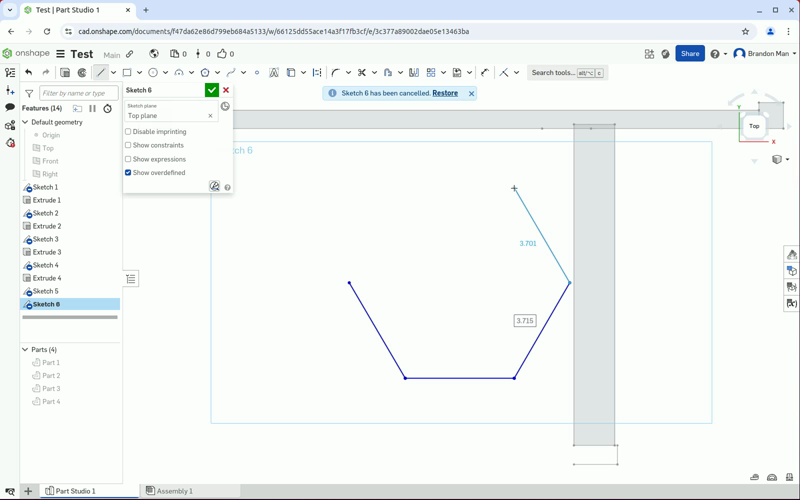
key_down(shift)
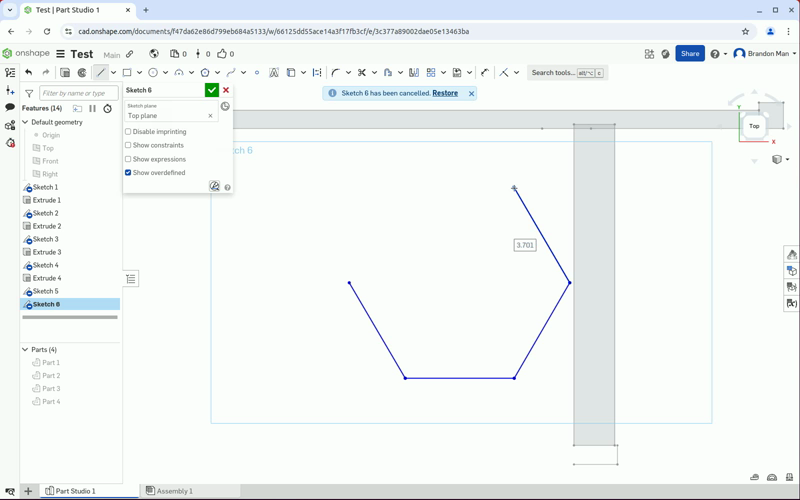
mouse_move(405, 187)
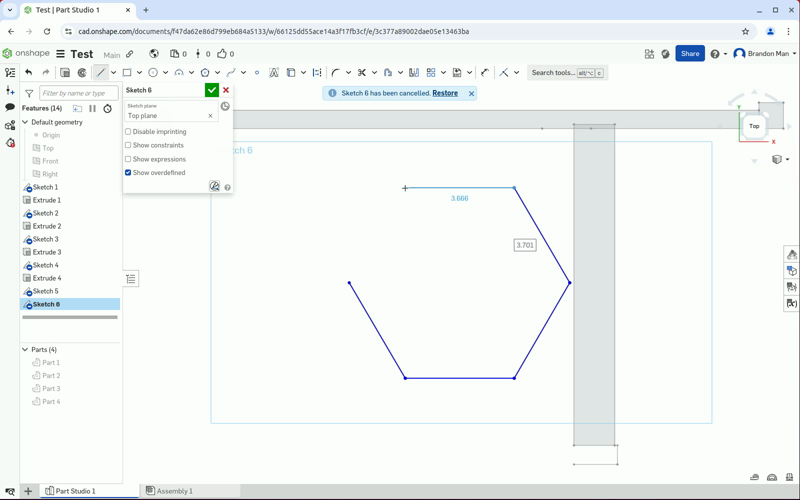
click(405, 187)
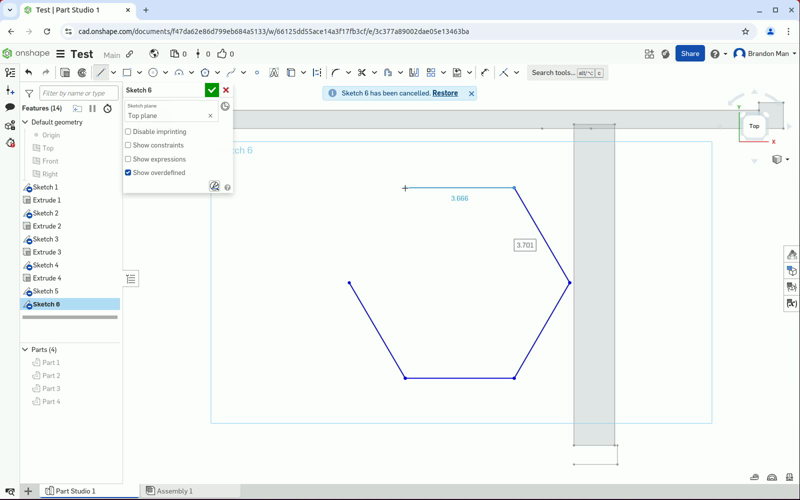
key_up(shift)
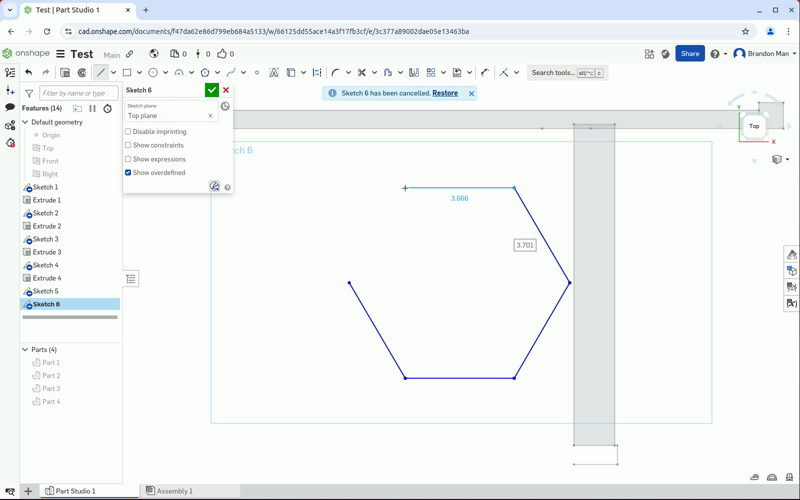
key_down(shift)
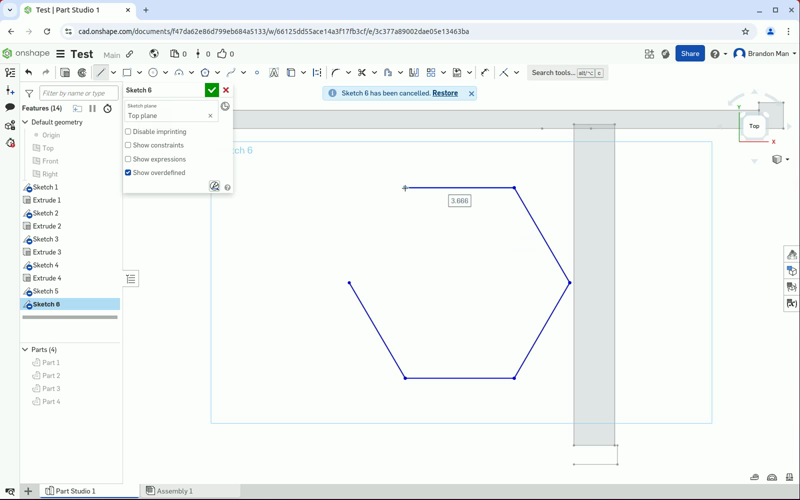
mouse_move(349, 282)
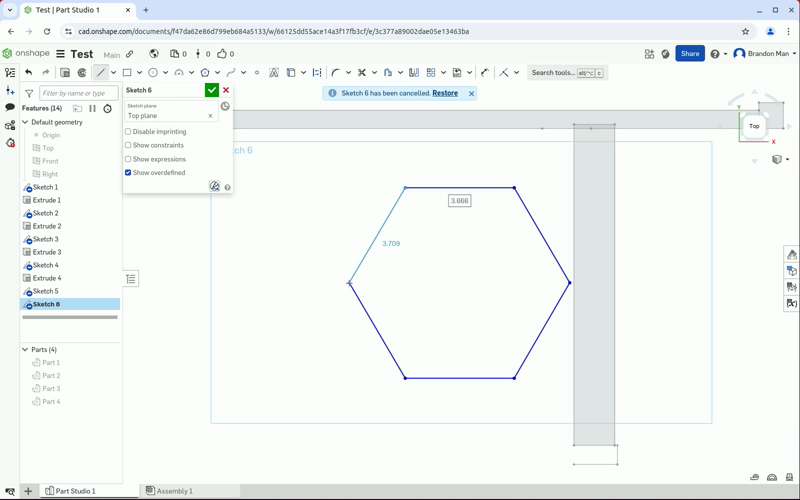
key_up(shift)
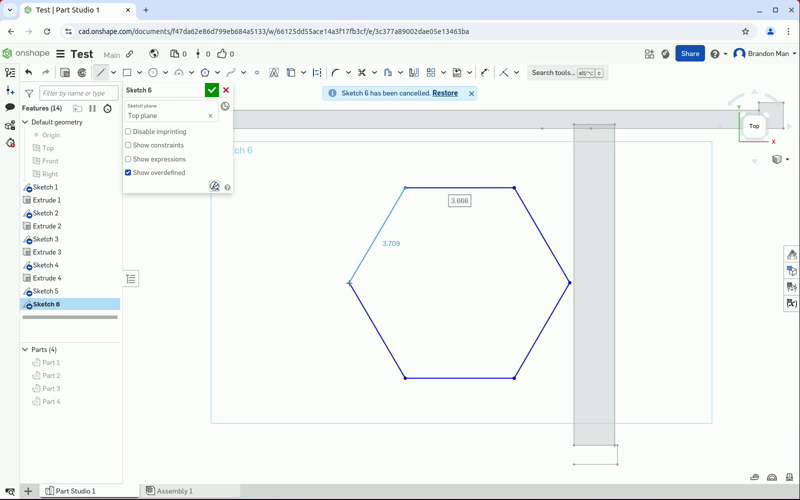
click(349, 282)
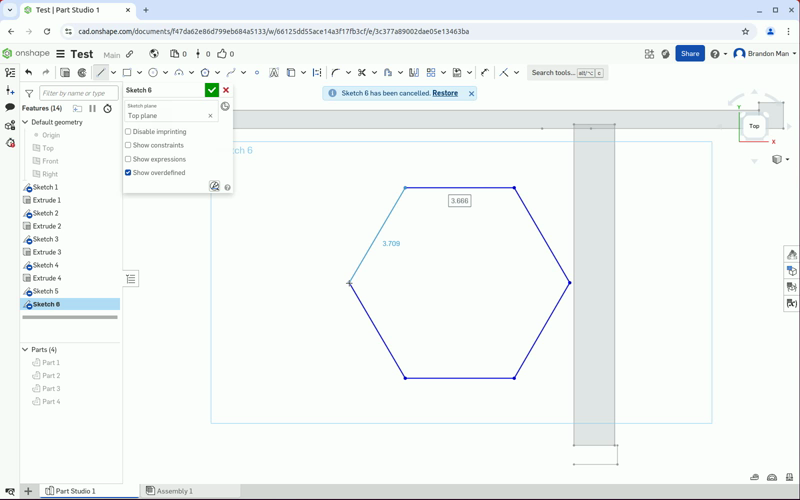
key(esc)
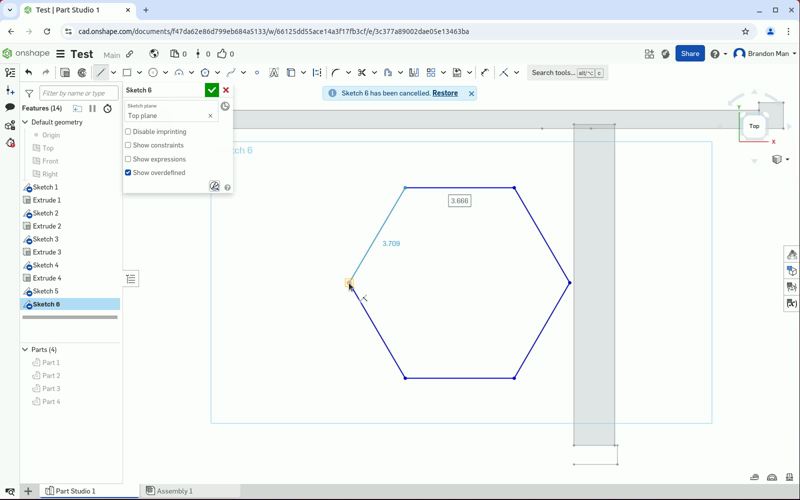
mouse_move(501, 250)
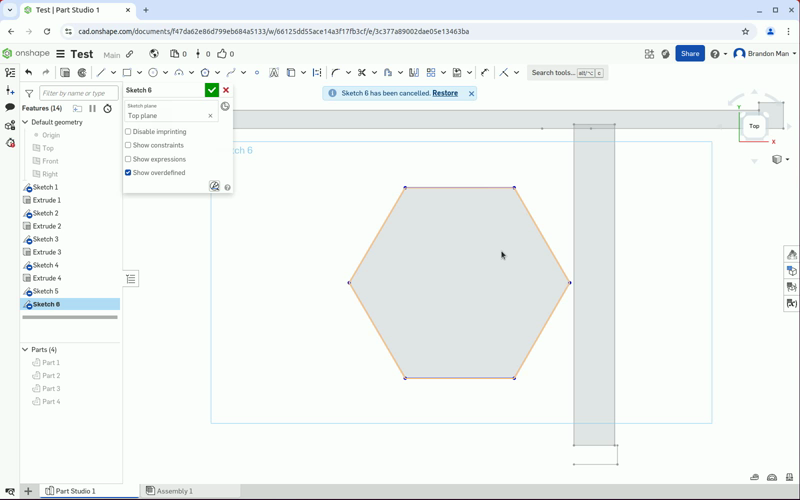
click(501, 250)
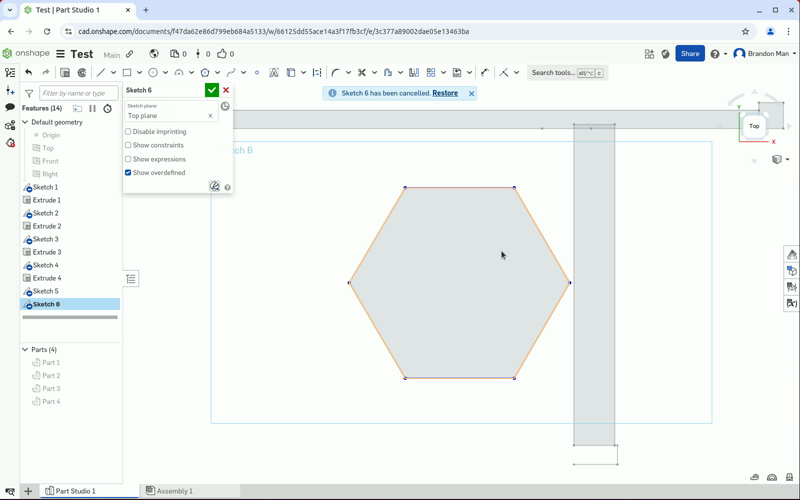
mouse_move(73, 352)
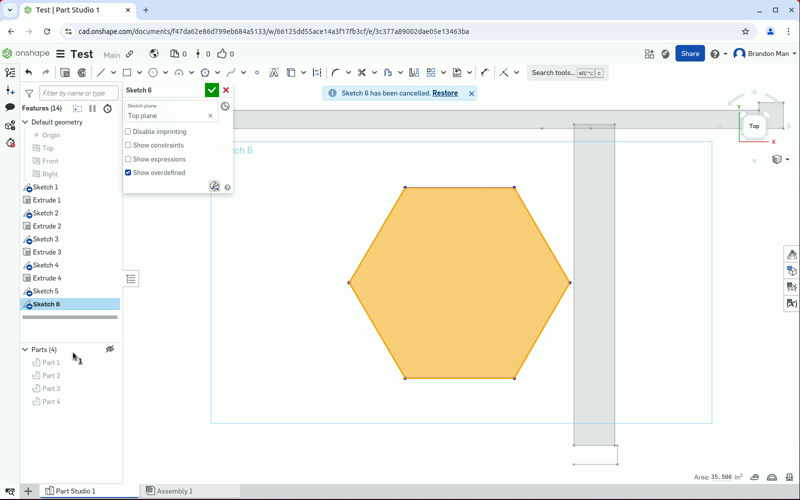
key(shift+y)
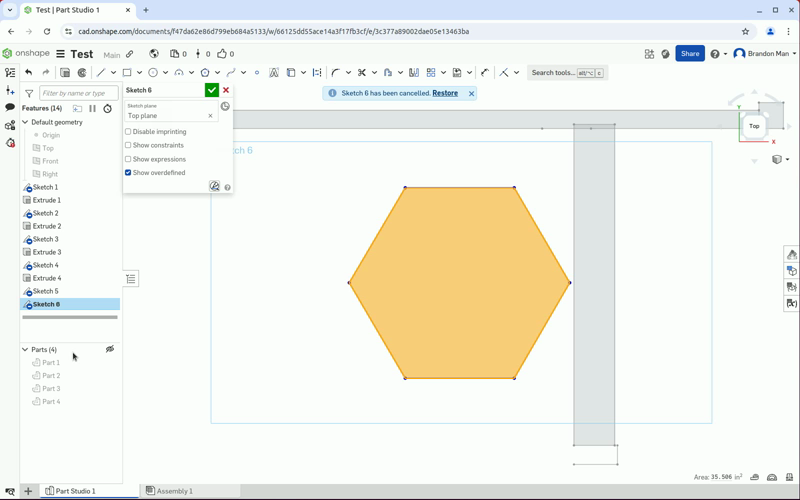
key(shift+e)
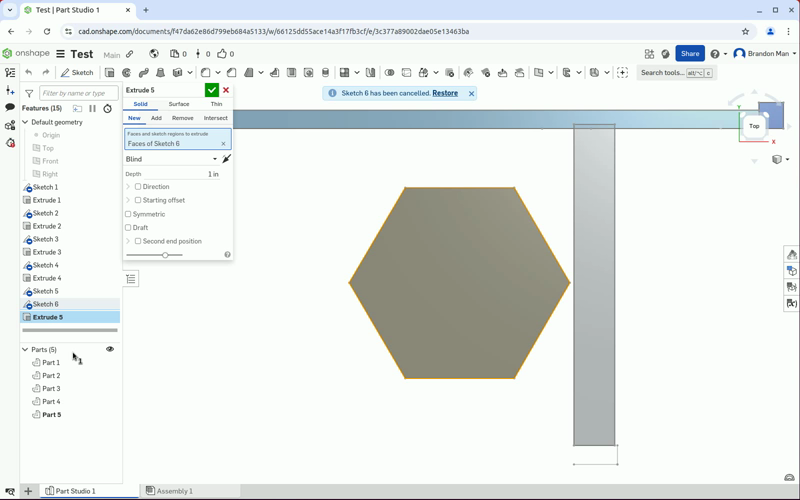
mouse_move(143, 106)
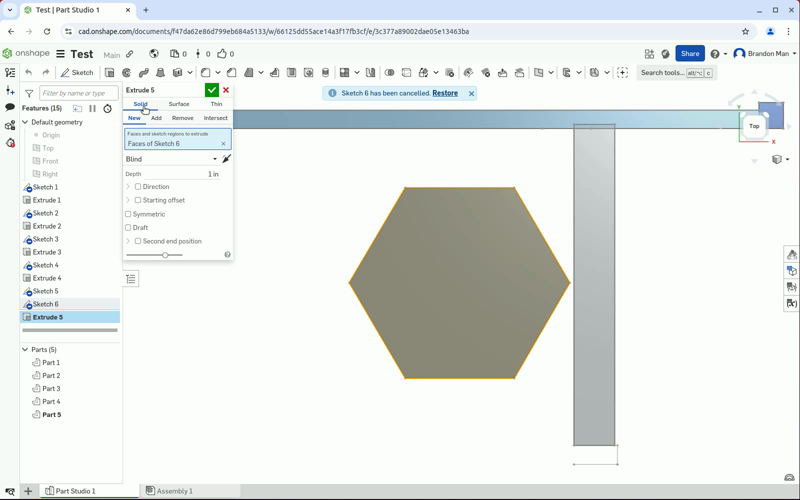
click(143, 106)
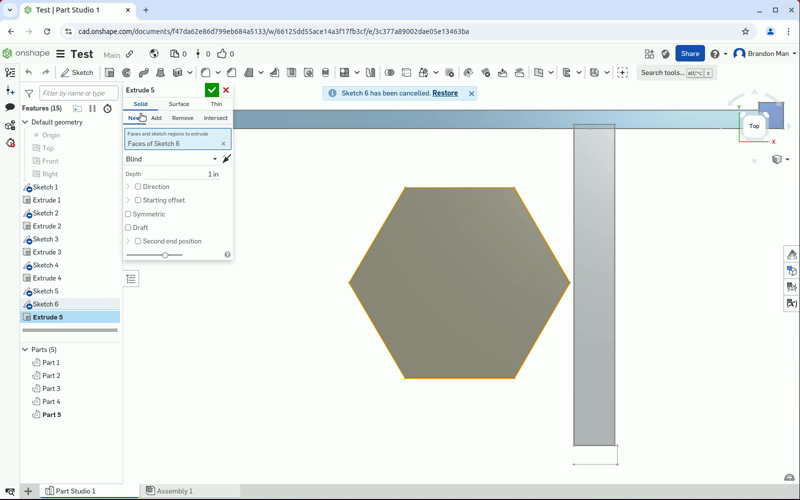
mouse_move(137, 120)
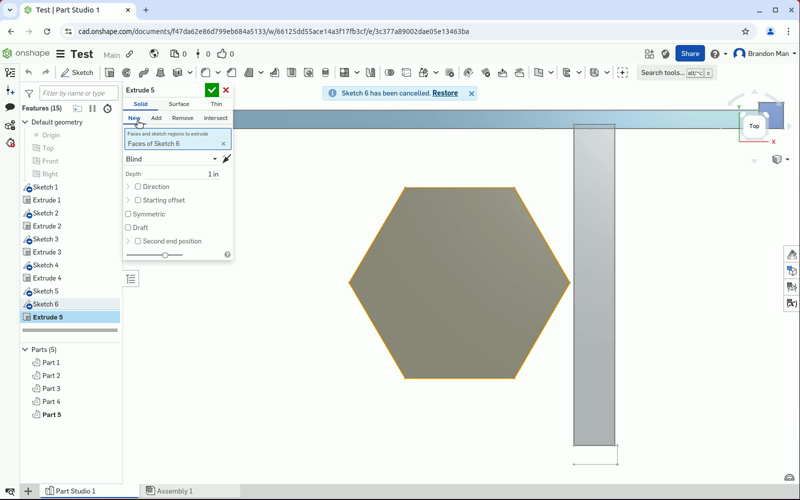
click(137, 120)
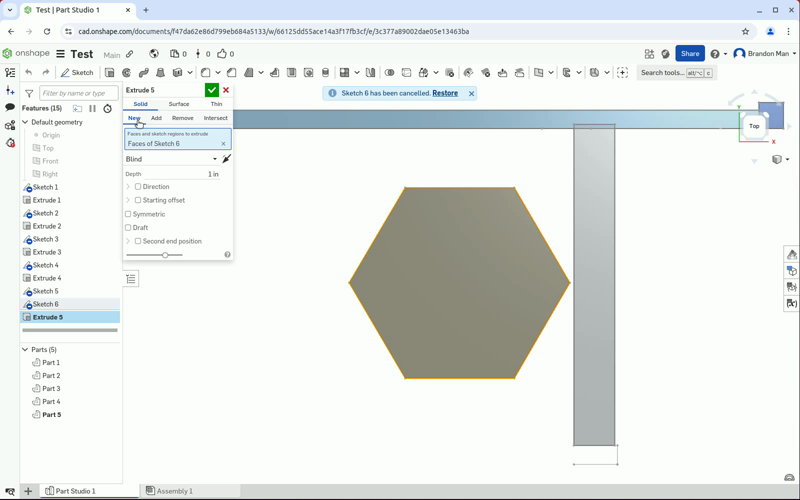
key(tab, 4)
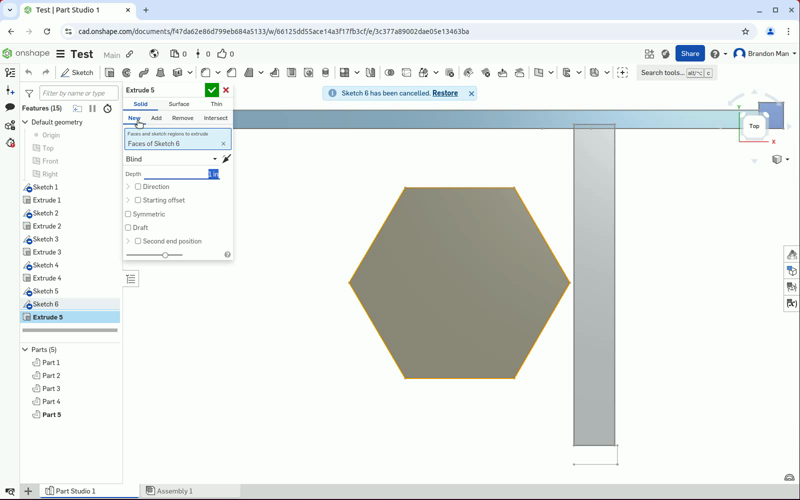
text(2.522)
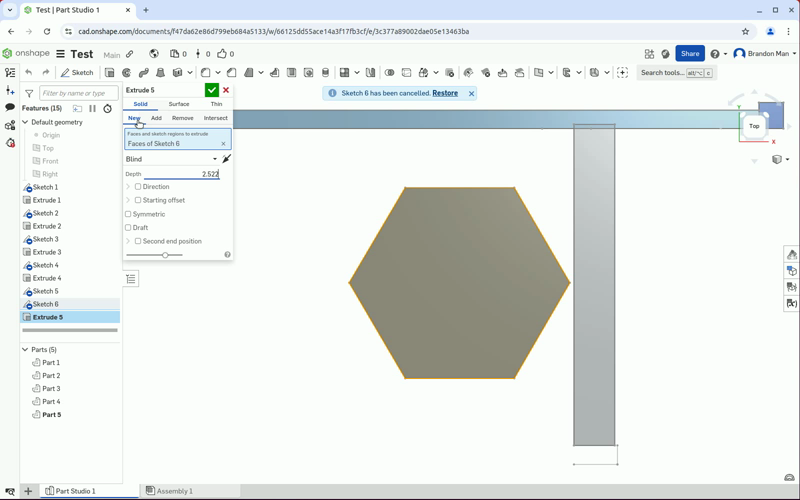
key(enter)
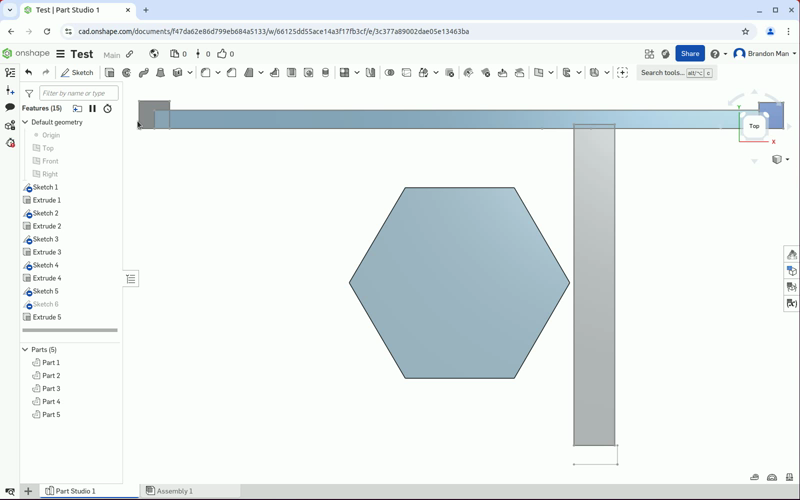
key(shift+h)
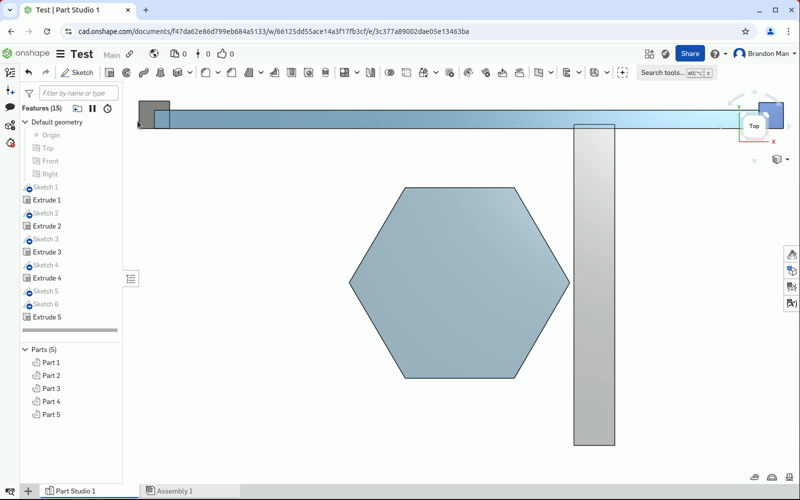
key(shift+h)
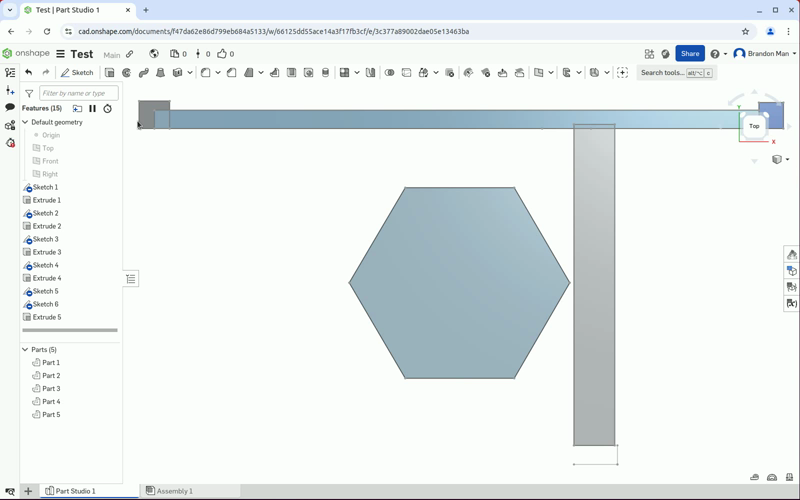
mouse_move(73, 189)
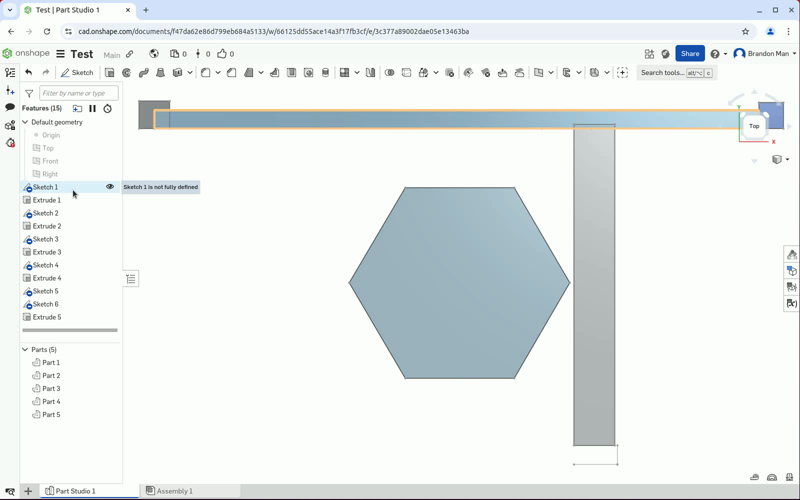
click(73, 189)
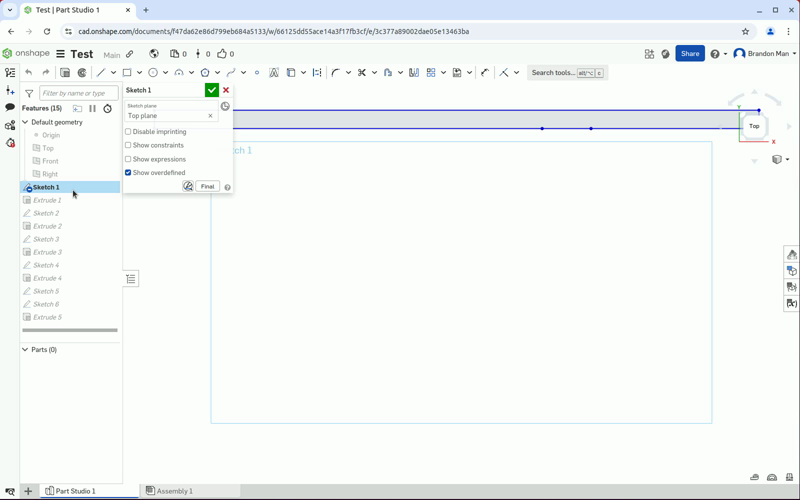
mouse_move(229, 92)
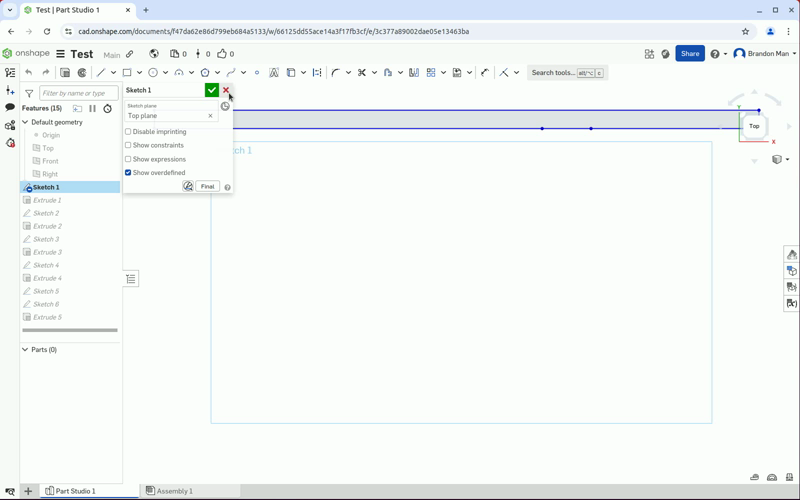
click(229, 92)
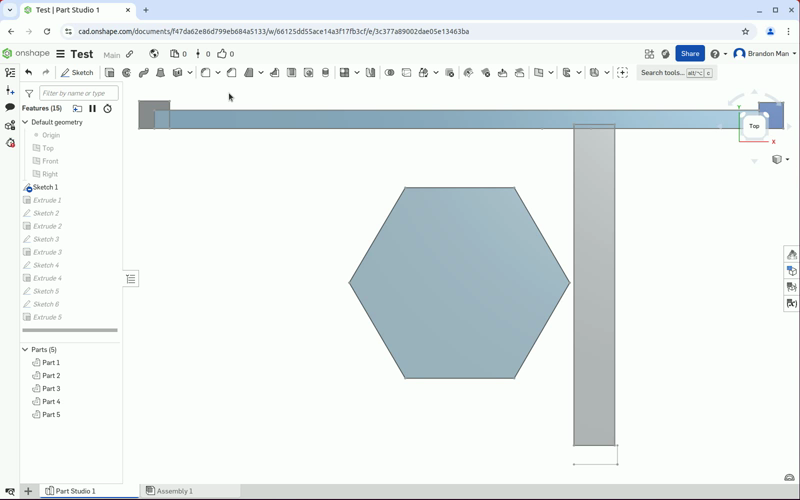
mouse_move(541, 75)
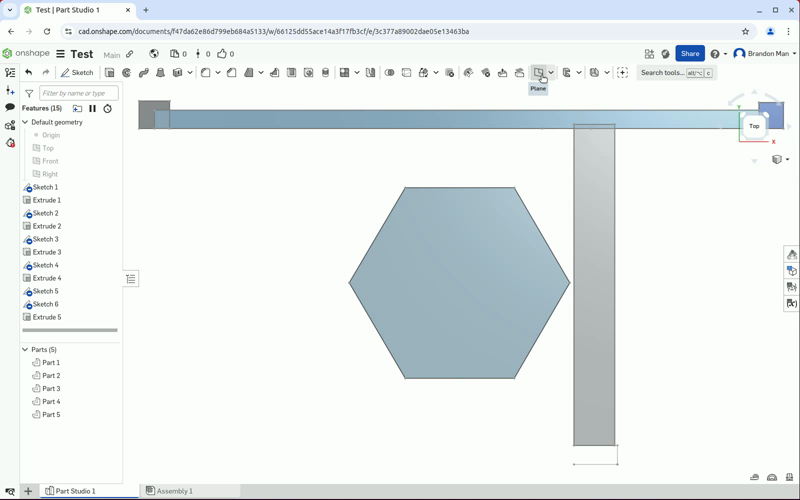
click(541, 75)
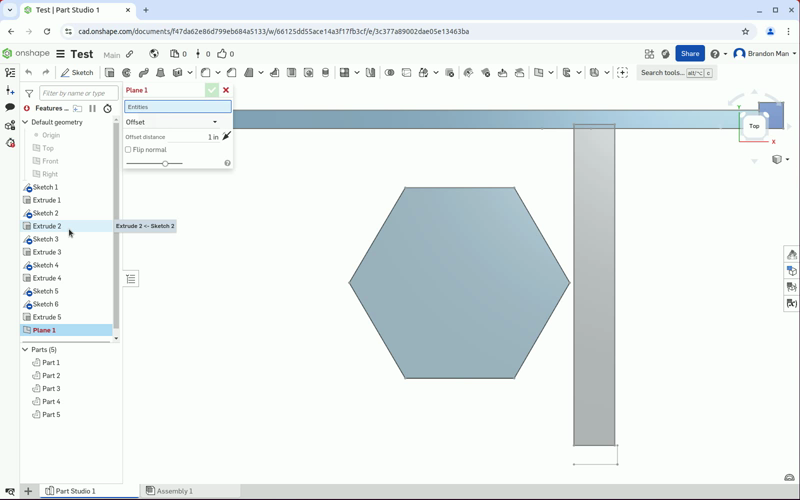
scroll(3)
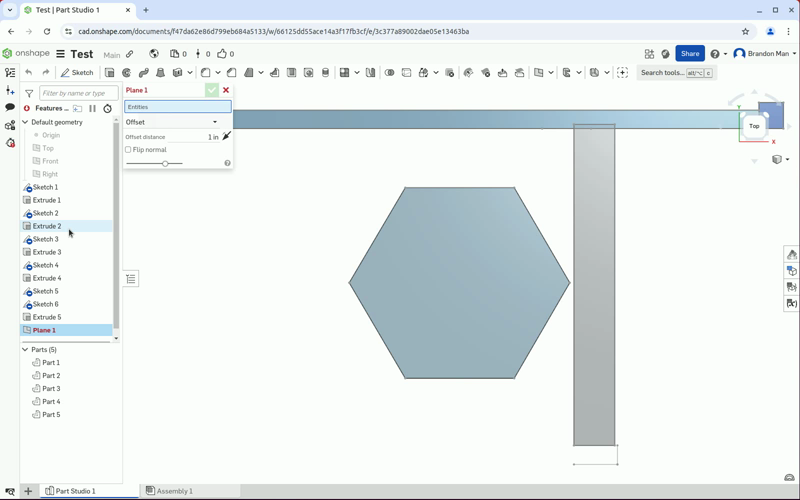
mouse_move(69, 150)
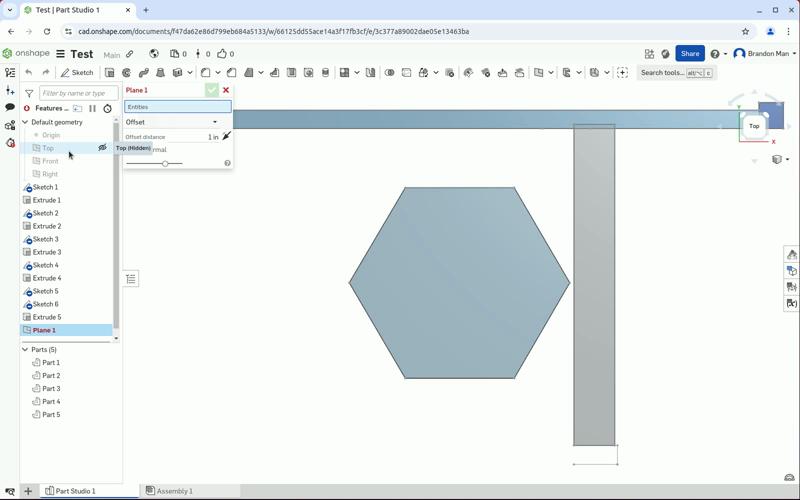
click(69, 150)
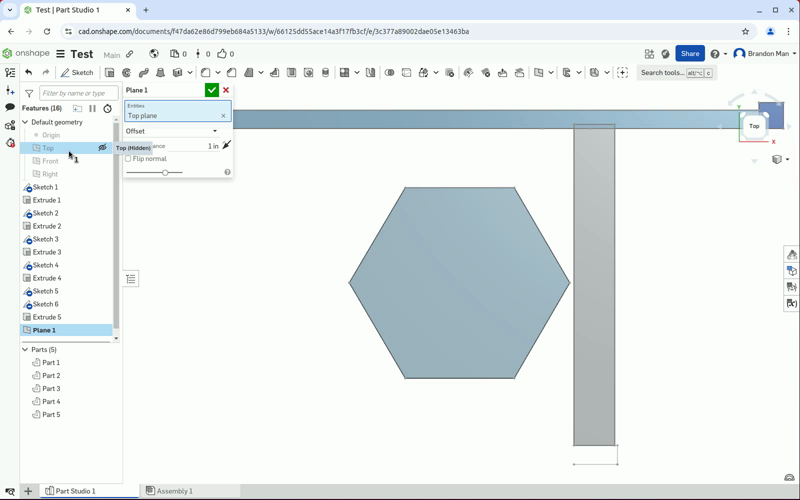
key(tab, 2)
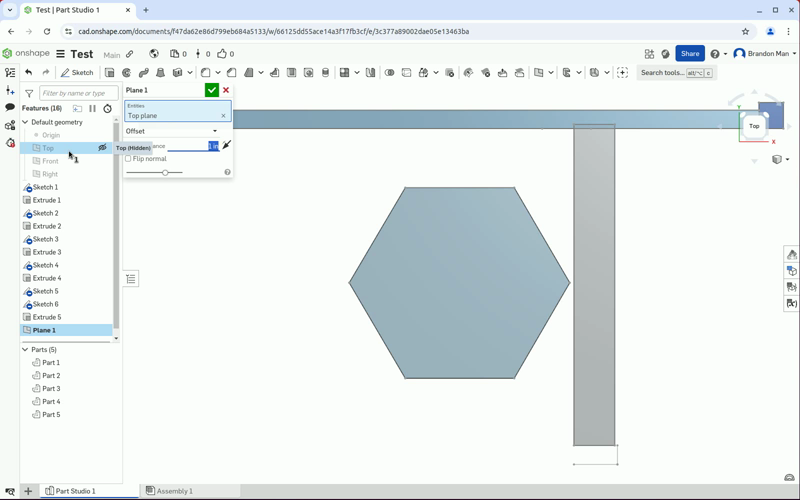
text(2.522)
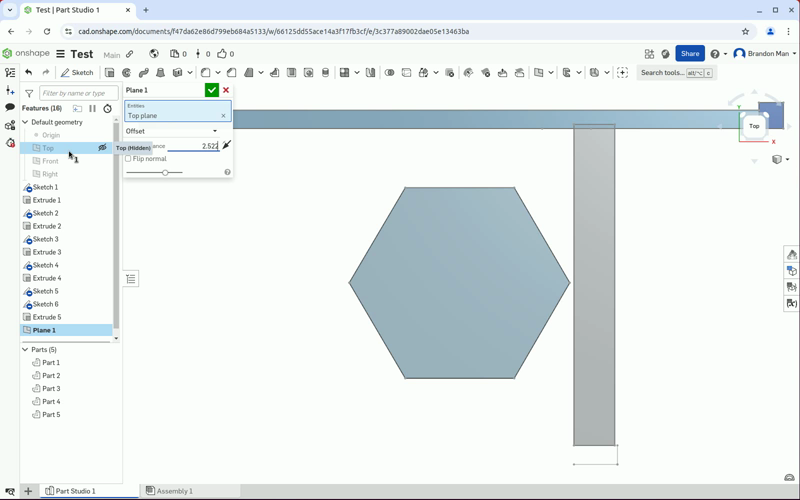
key(enter, 2)
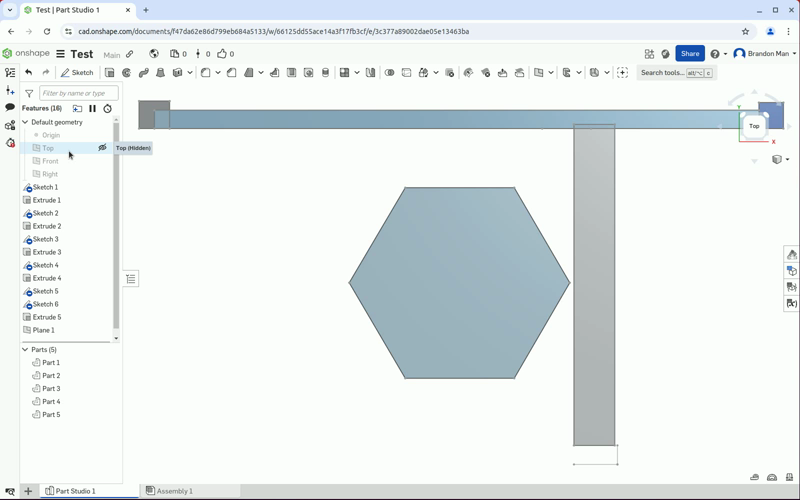
key(shift+s)
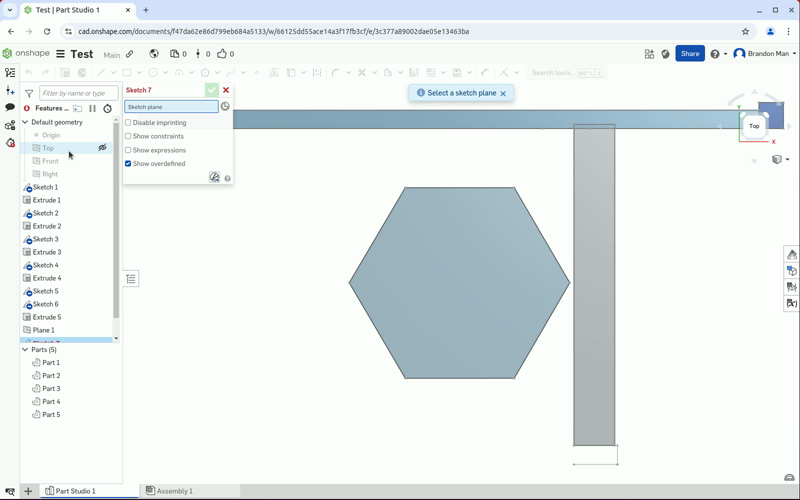
mouse_move(69, 319)
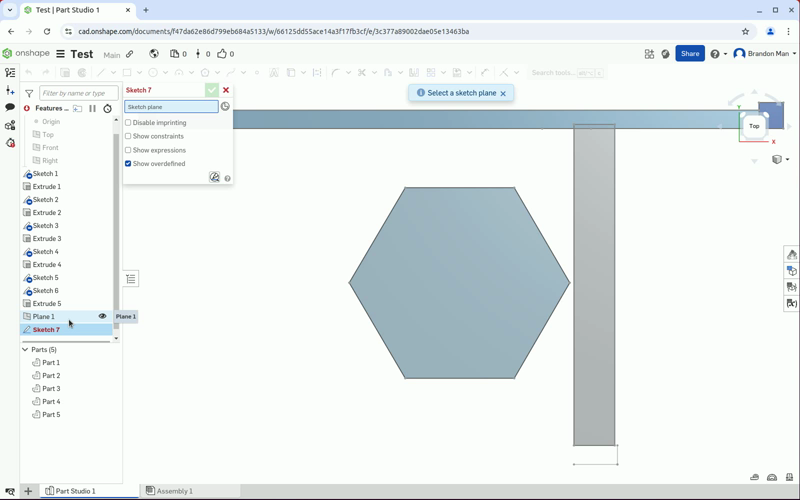
click(69, 319)
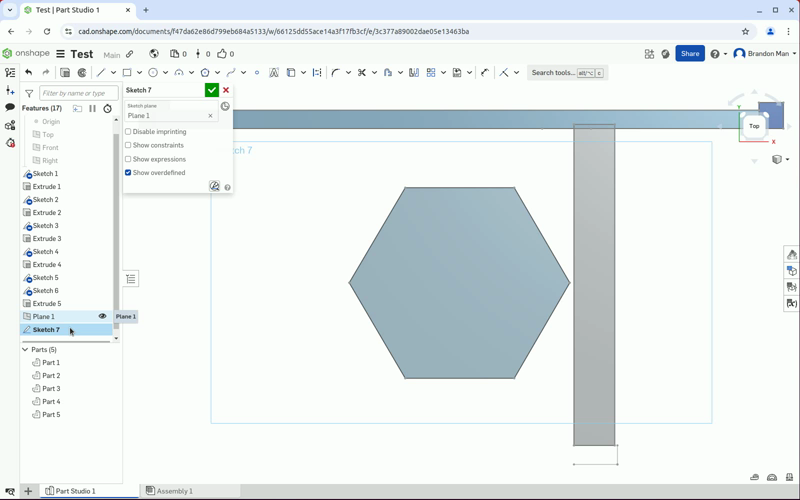
mouse_move(73, 352)
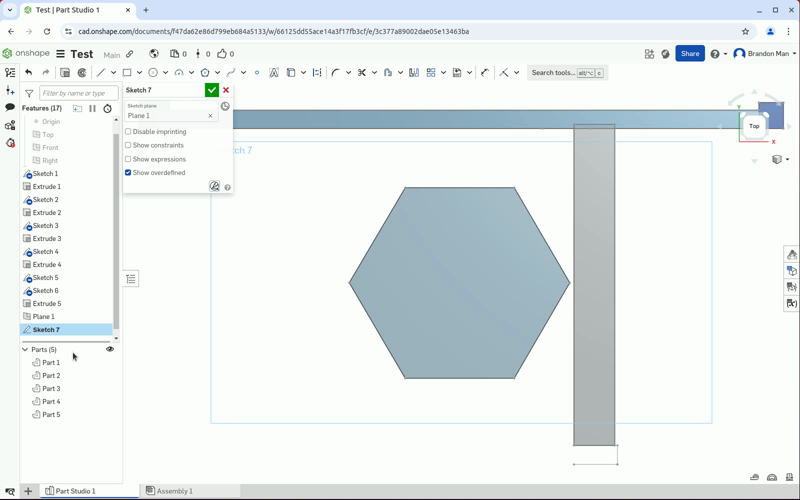
key(y)
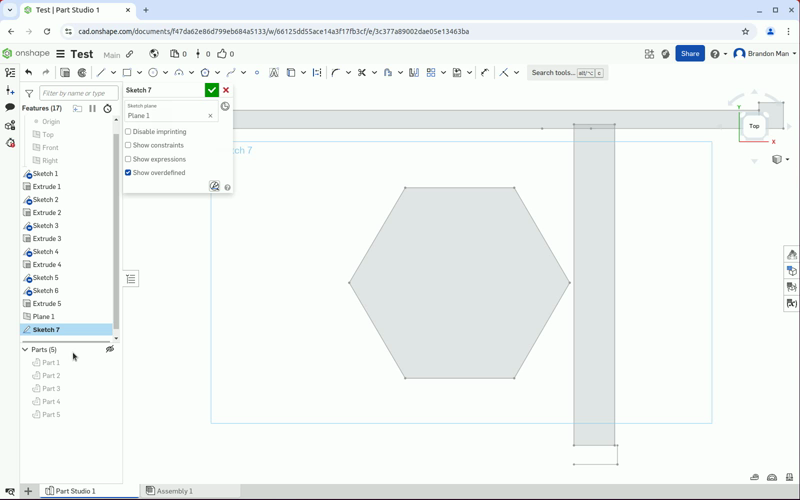
key(c)
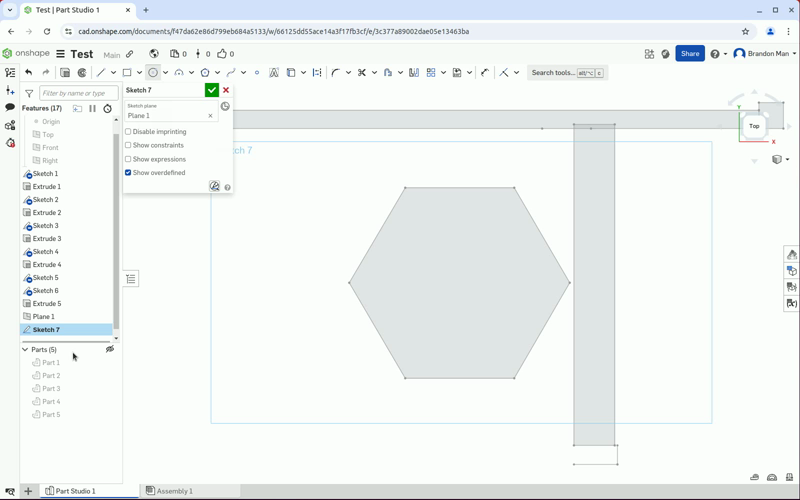
key_down(shift)
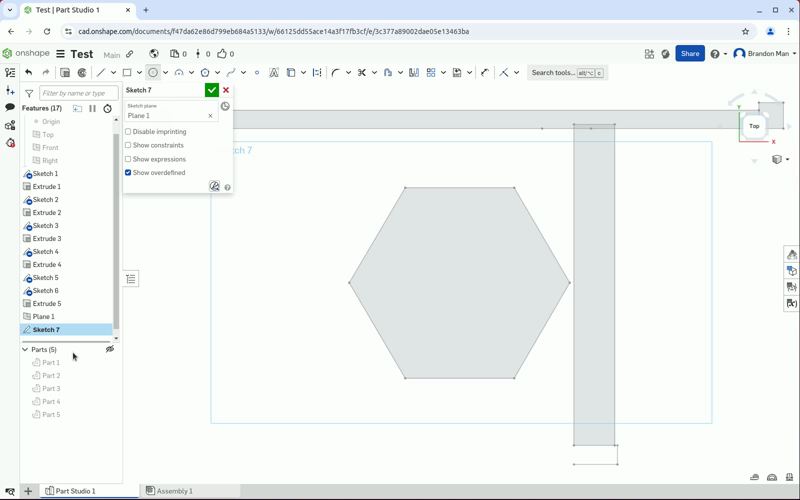
mouse_move(461, 282)
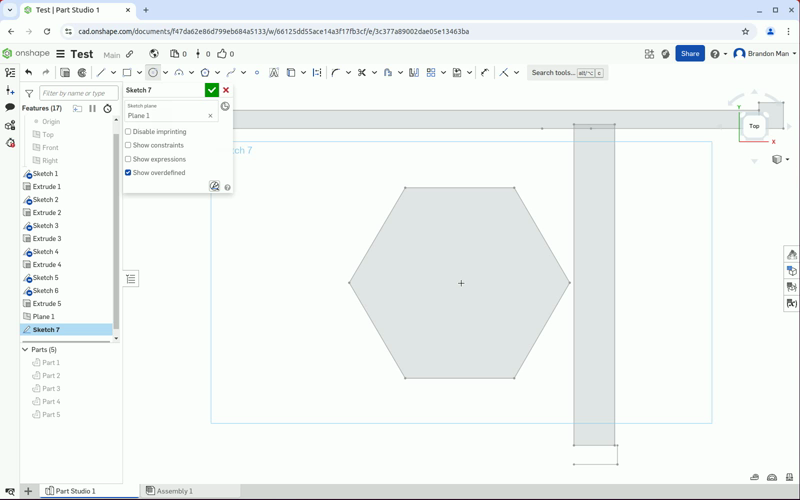
click(461, 282)
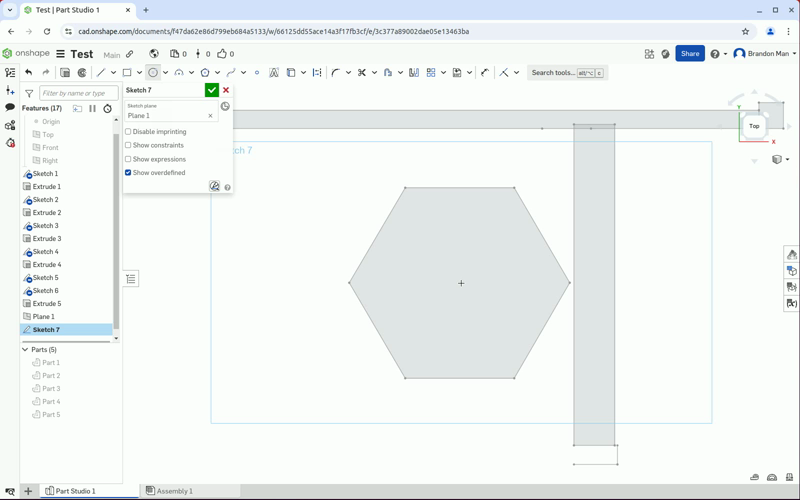
key_up(shift)
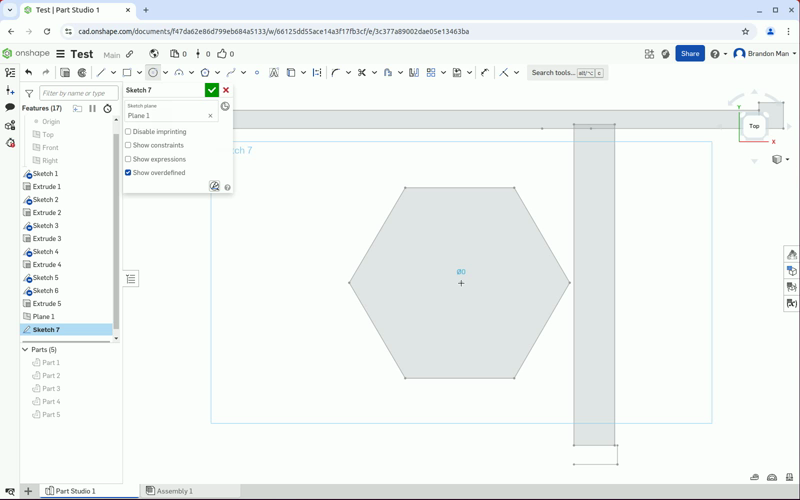
mouse_move(552, 282)
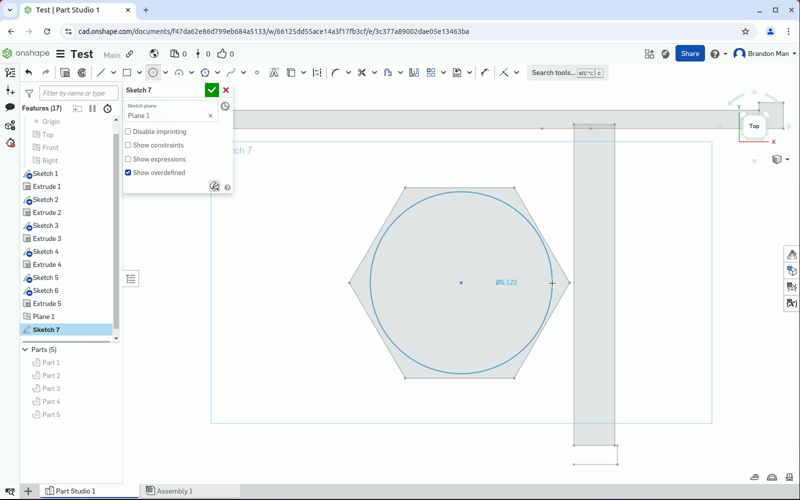
click(552, 282)
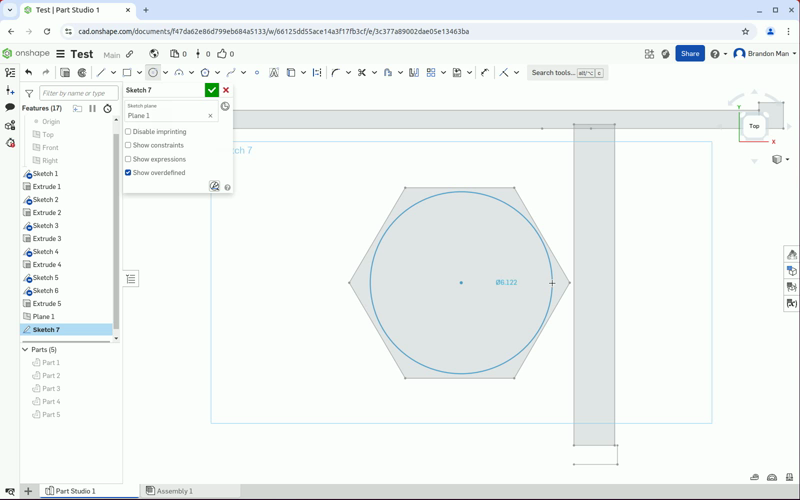
key(esc)
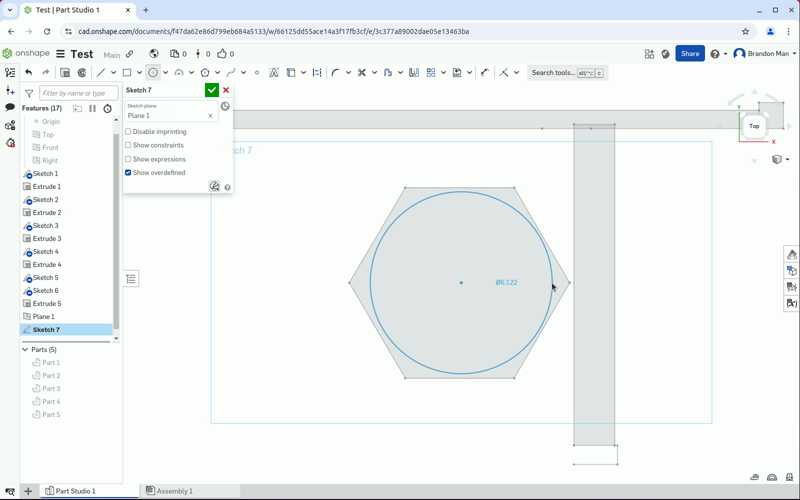
mouse_move(450, 277)
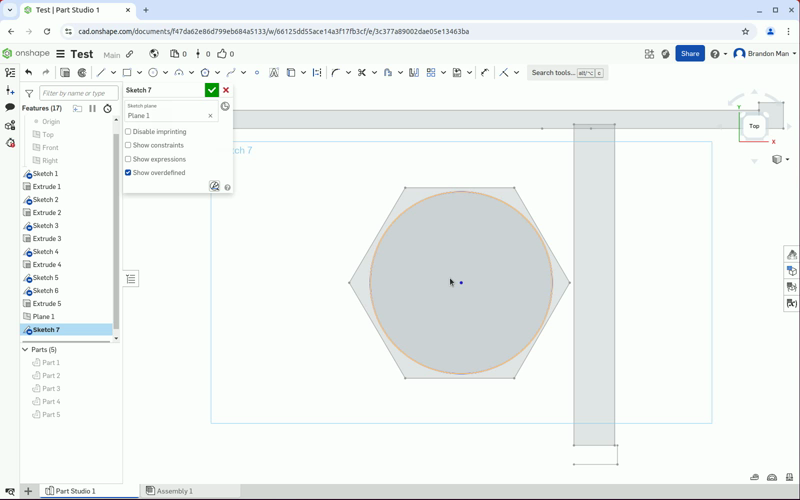
click(450, 277)
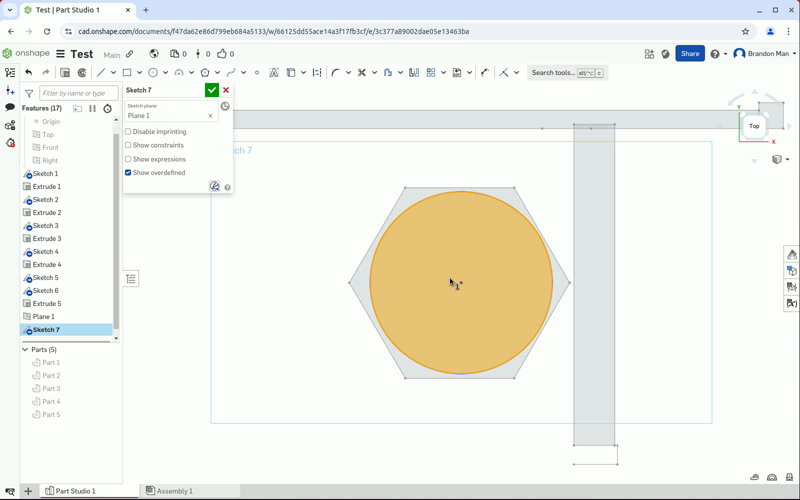
mouse_move(73, 352)
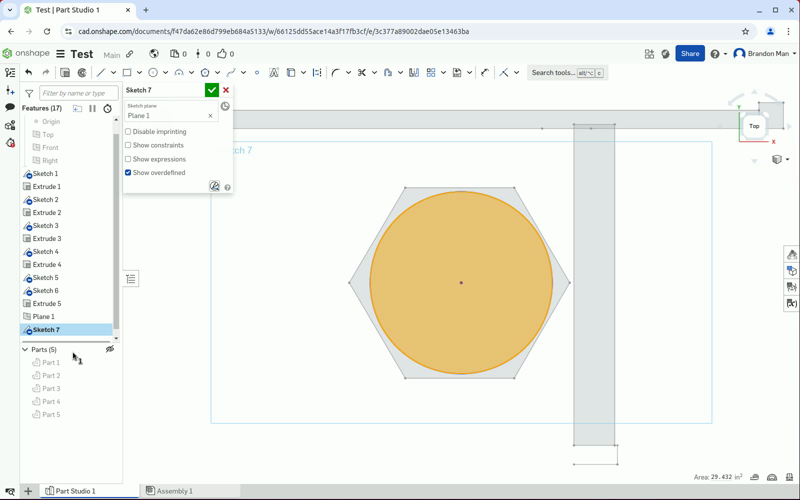
key(shift+y)
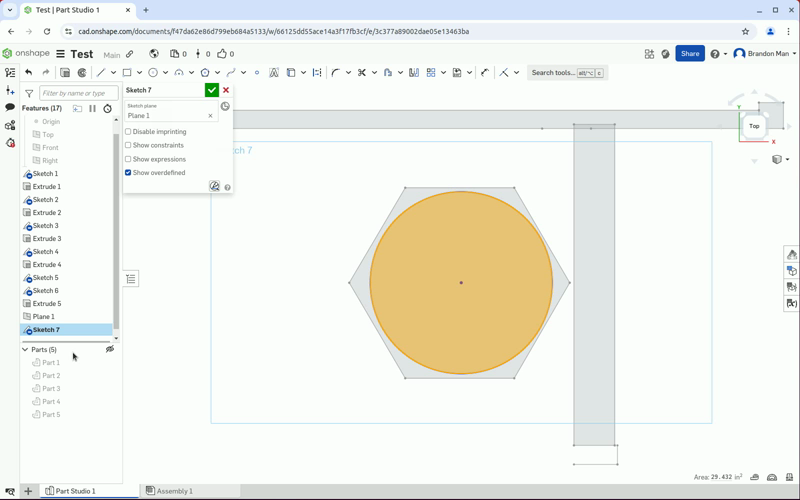
key(shift+e)
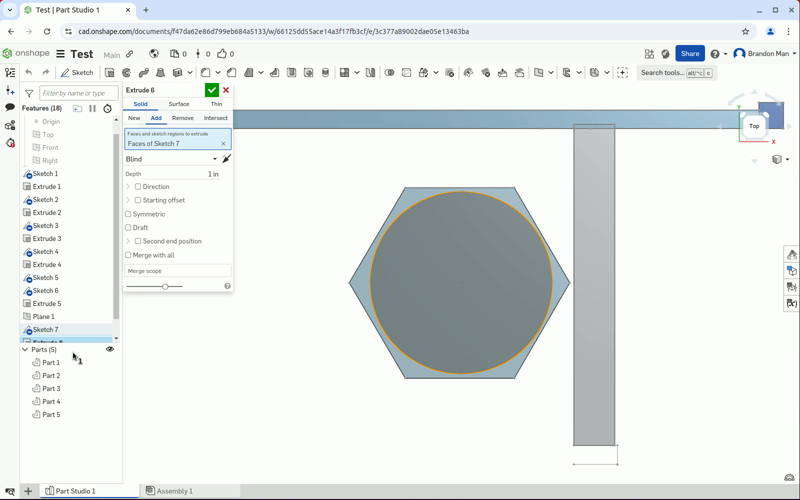
mouse_move(143, 106)
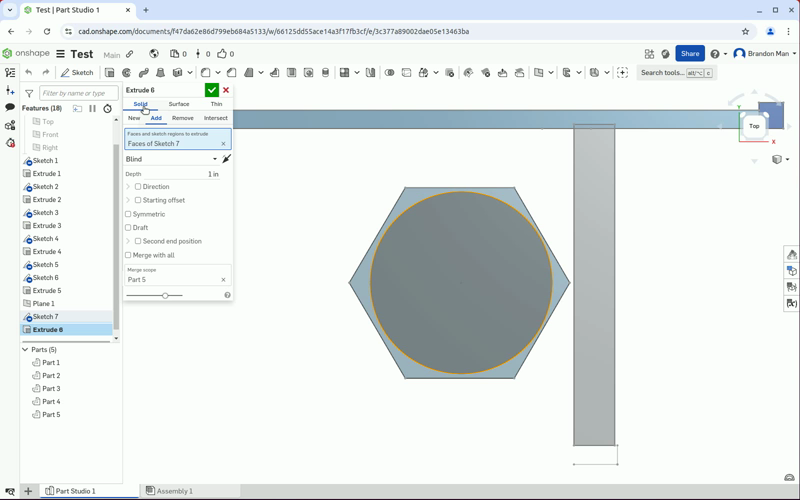
click(143, 106)
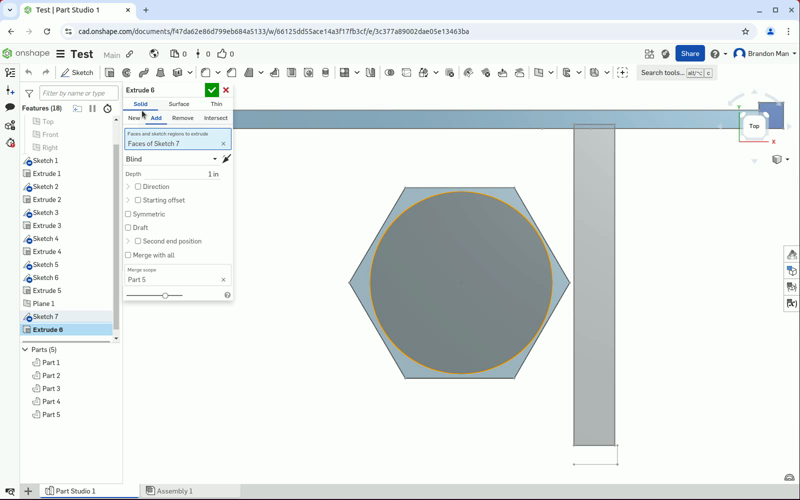
mouse_move(137, 120)
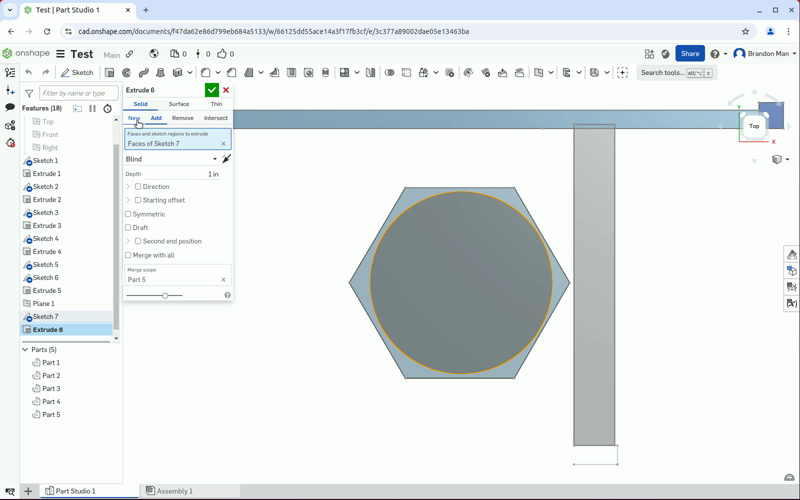
click(137, 120)
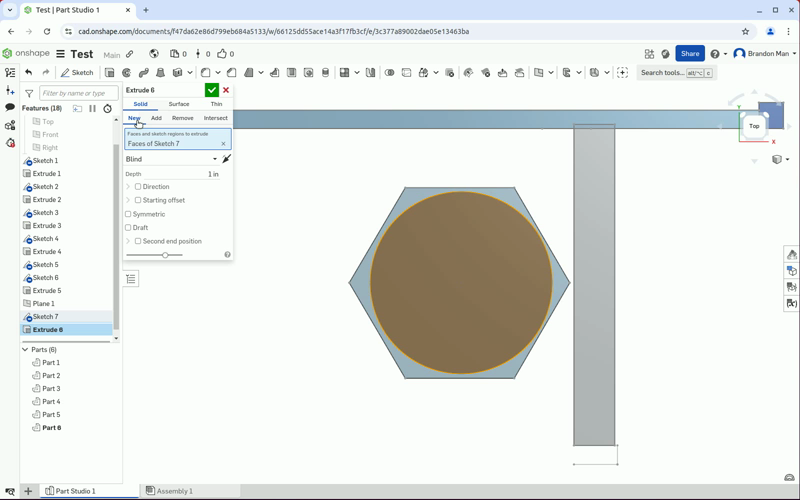
key(tab, 4)
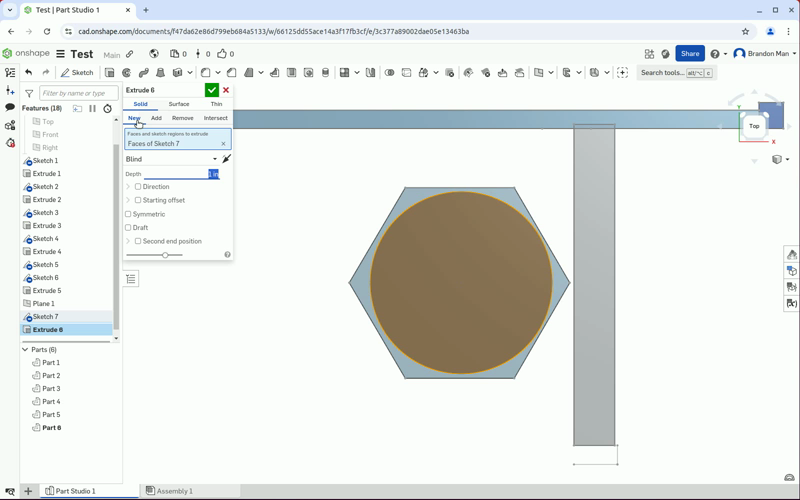
text(1.261)
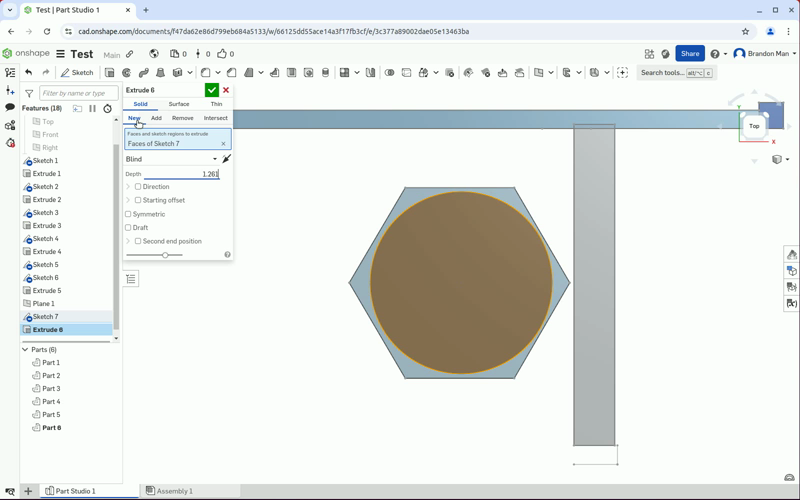
key(enter)
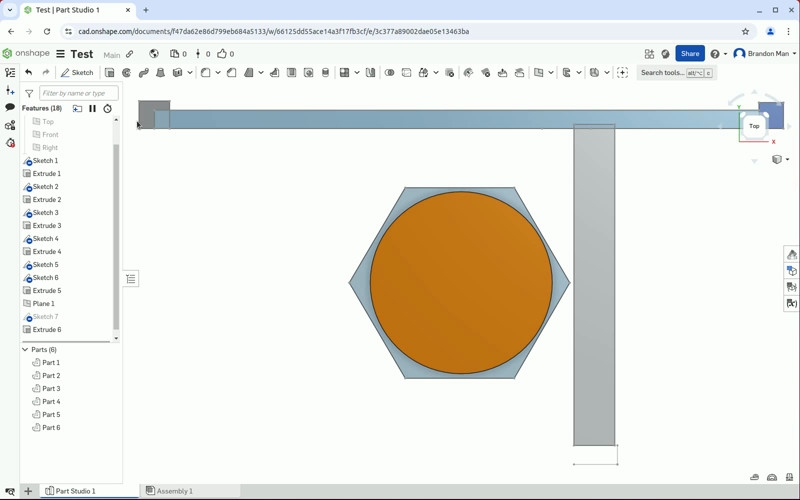
key(shift+h)
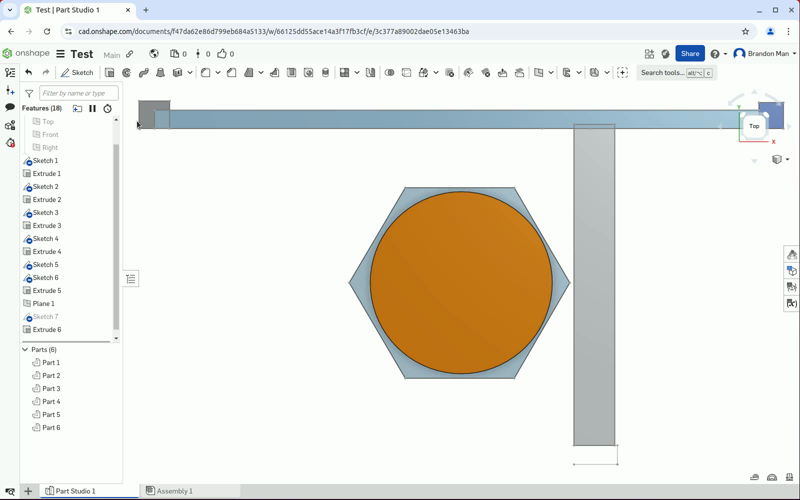
key(shift+h)
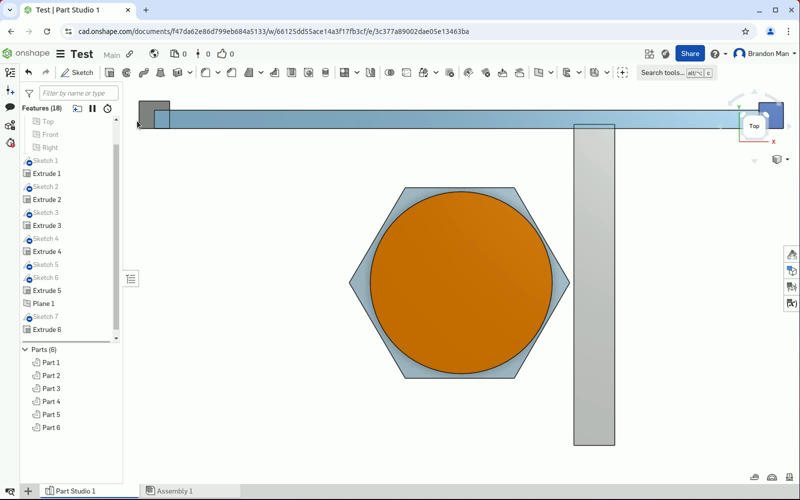
key(shift+7)
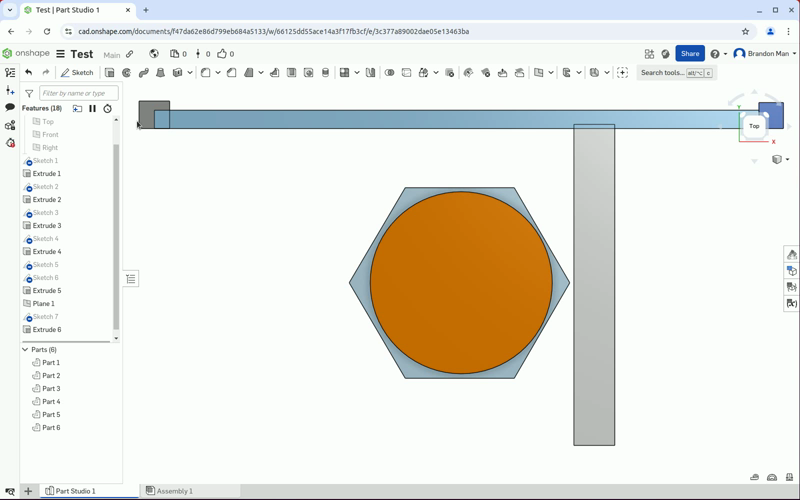
key(up, 3)
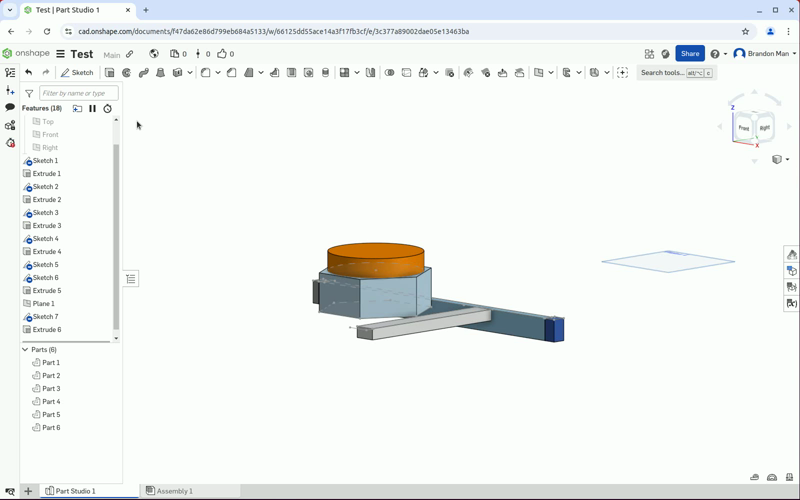
key(left, 3)
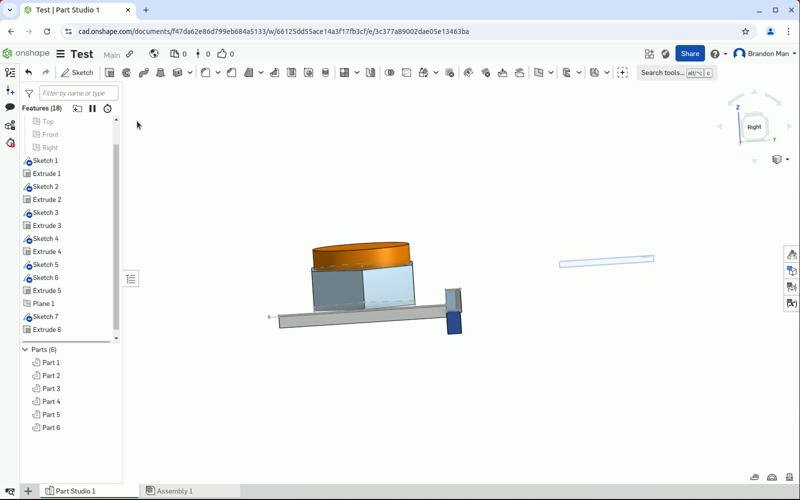
key(right, 3)
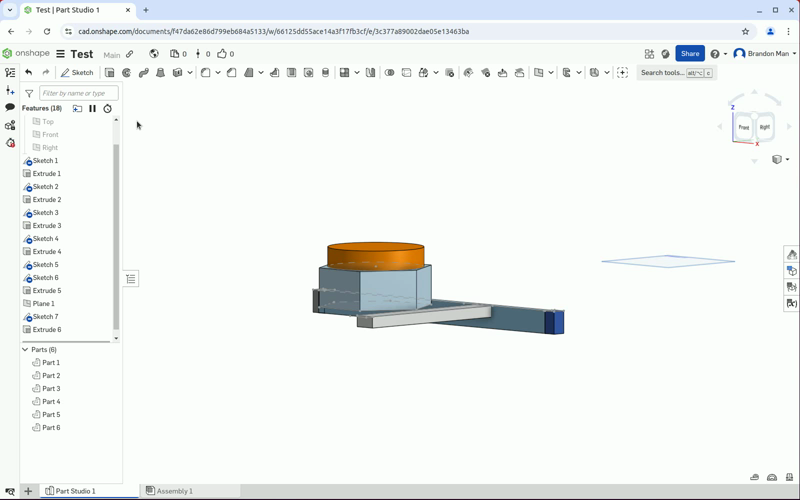
key(down, 3)
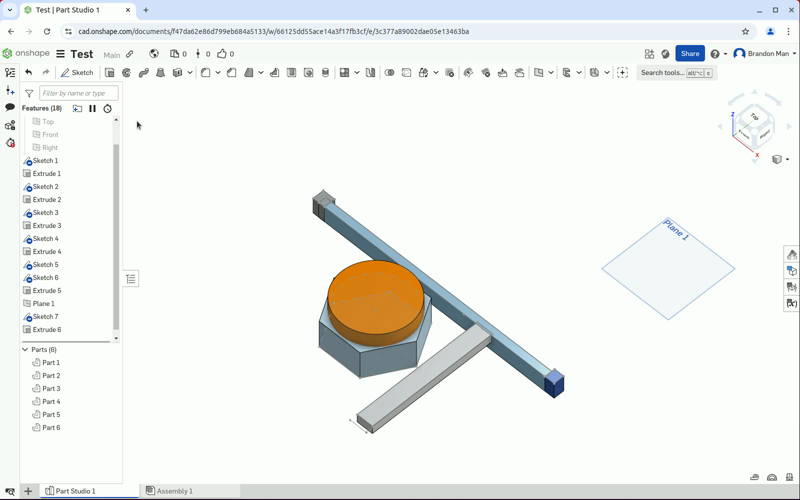
mouse_move(69, 163)
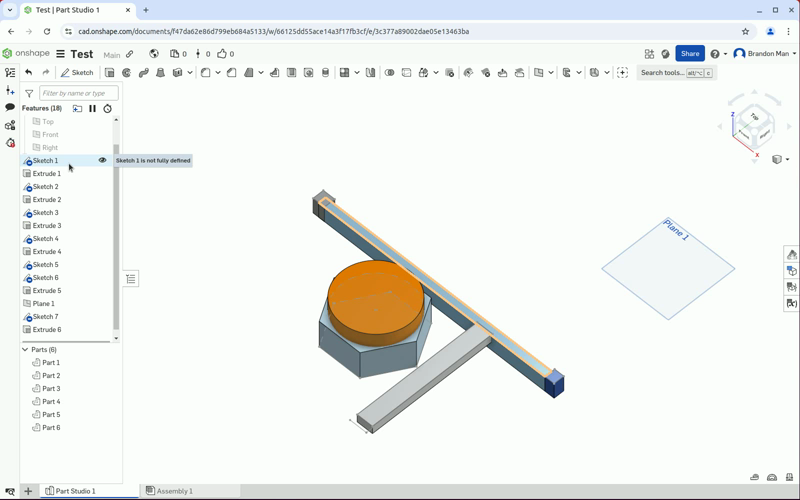
click(69, 163)